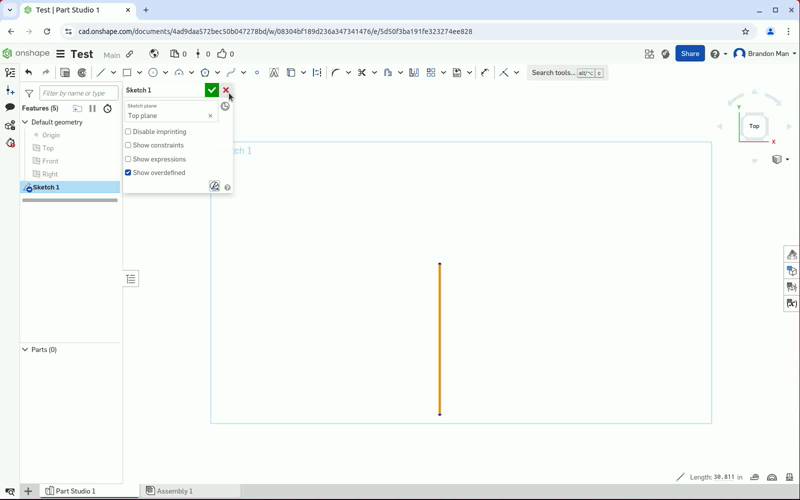
key(shift+h)
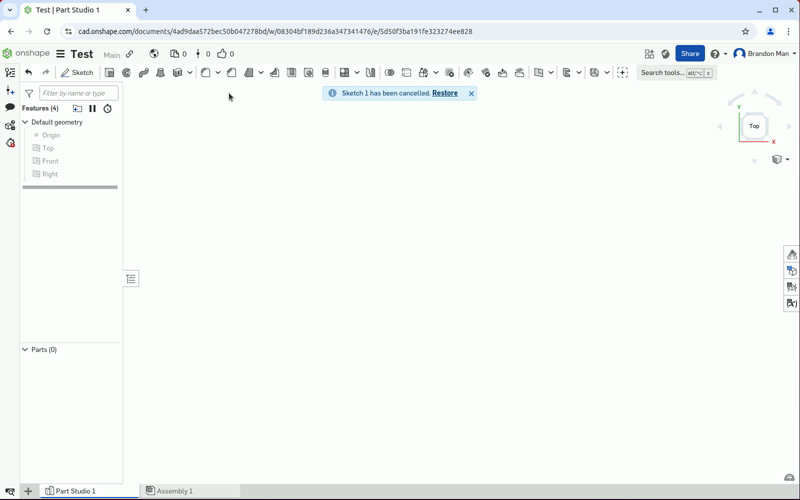
mouse_move(73, 352)
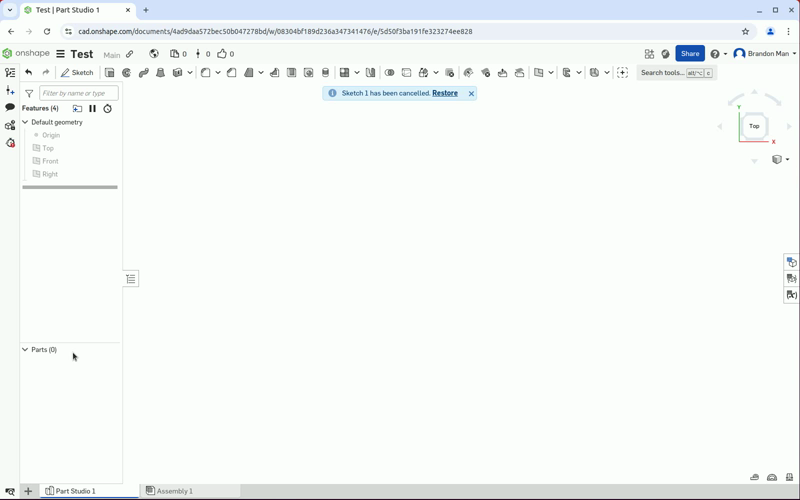
key(y)
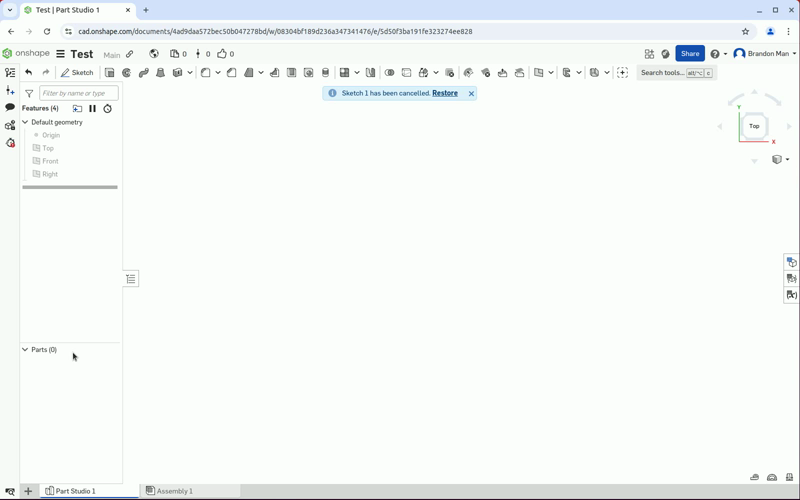
key(shift+p)
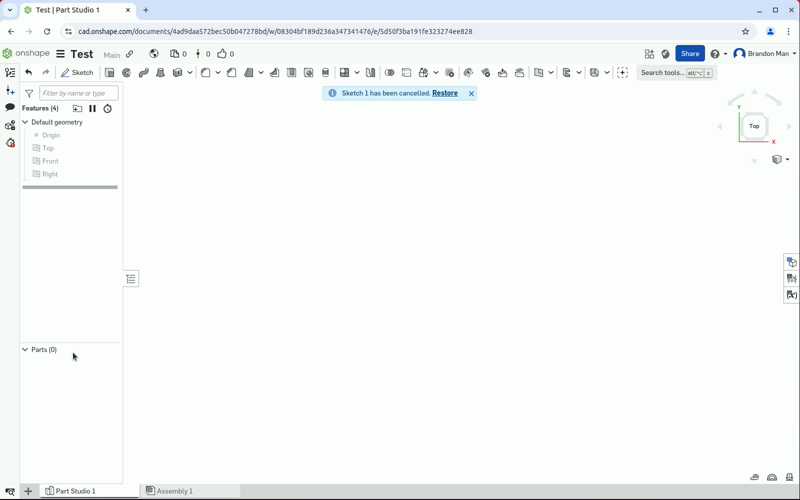
key(space)
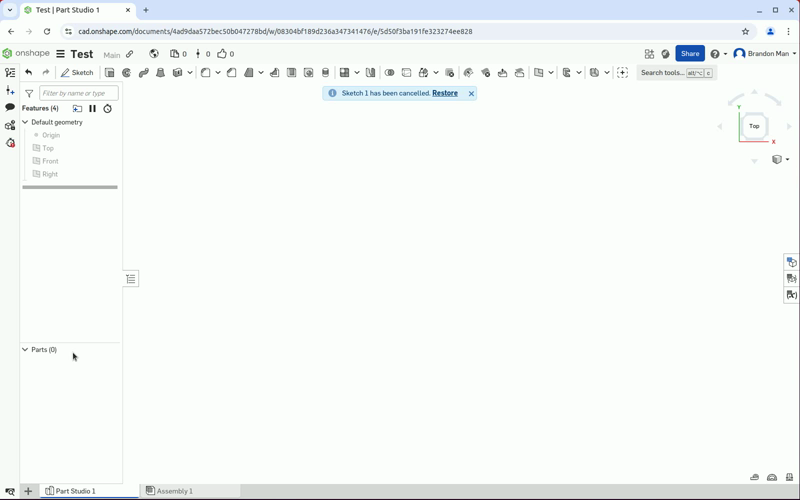
key_down(shift)
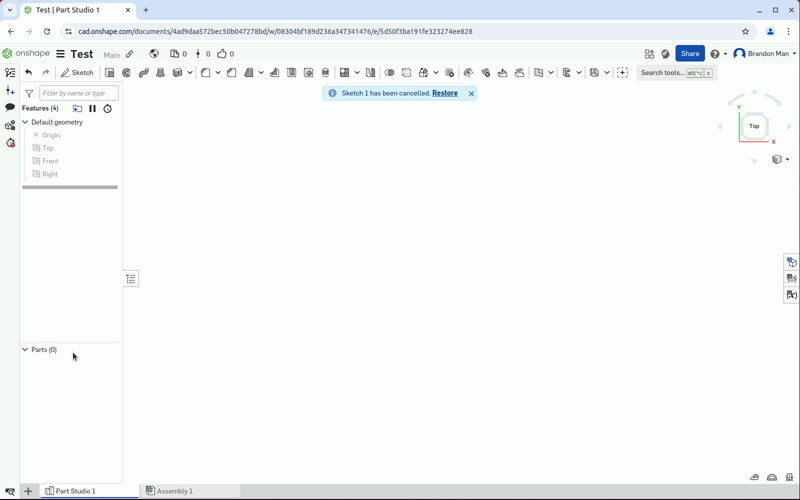
key(up)
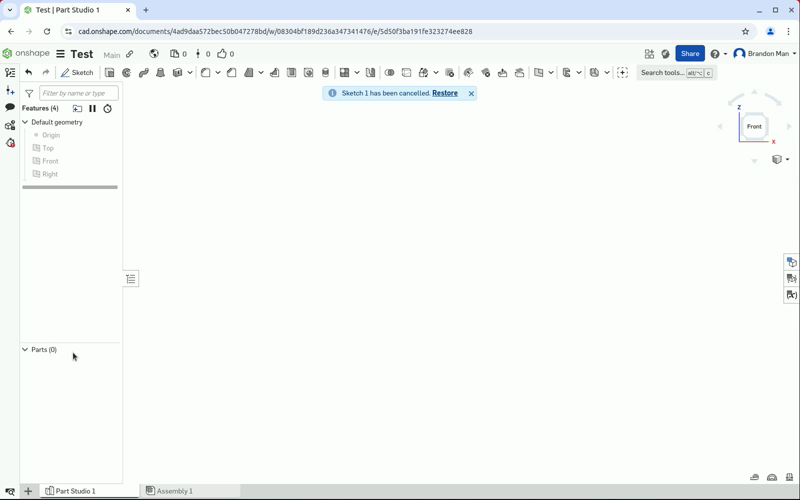
key_up(shift)
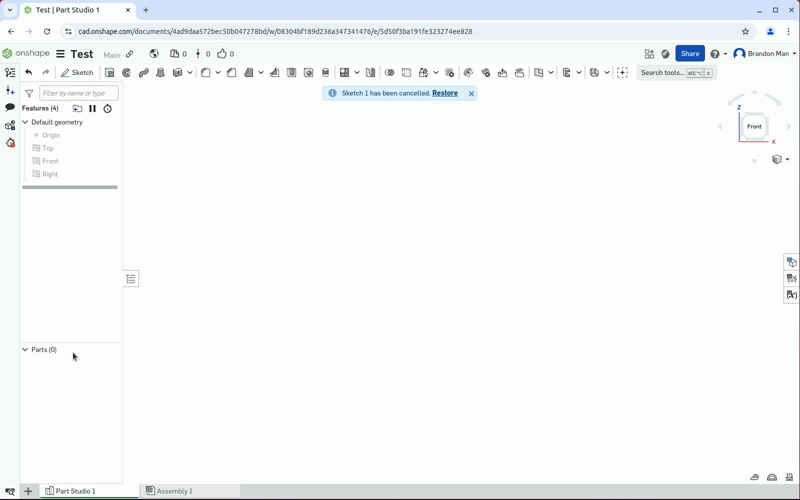
key(space)
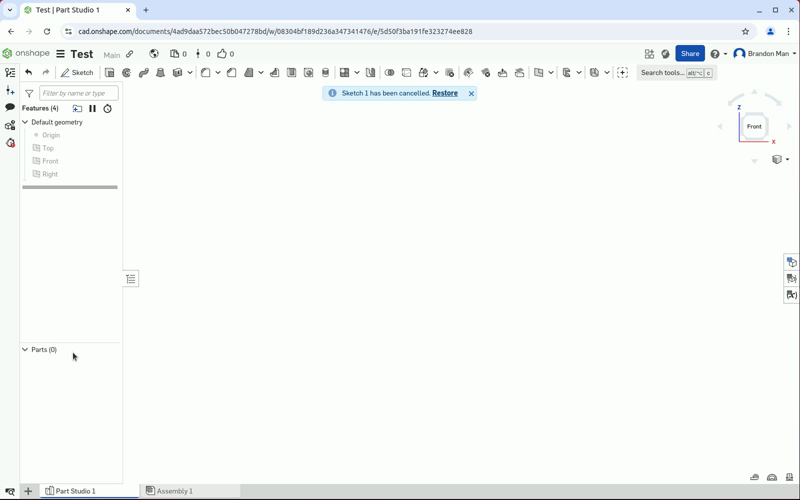
key_down(shift)
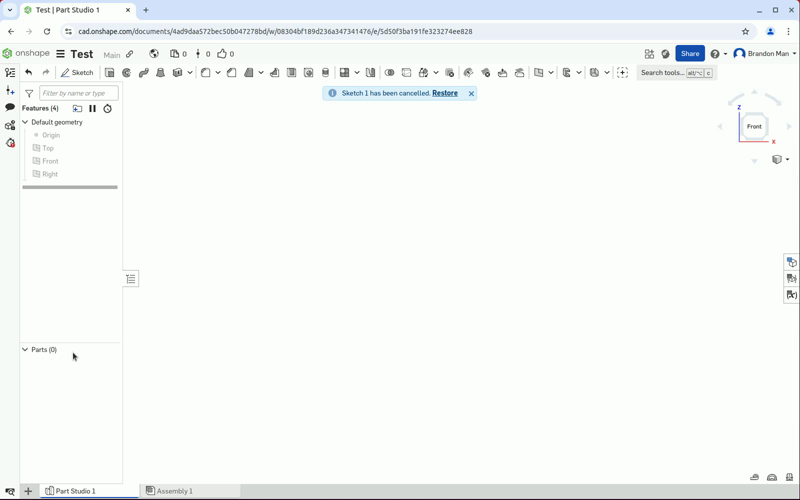
key(left)
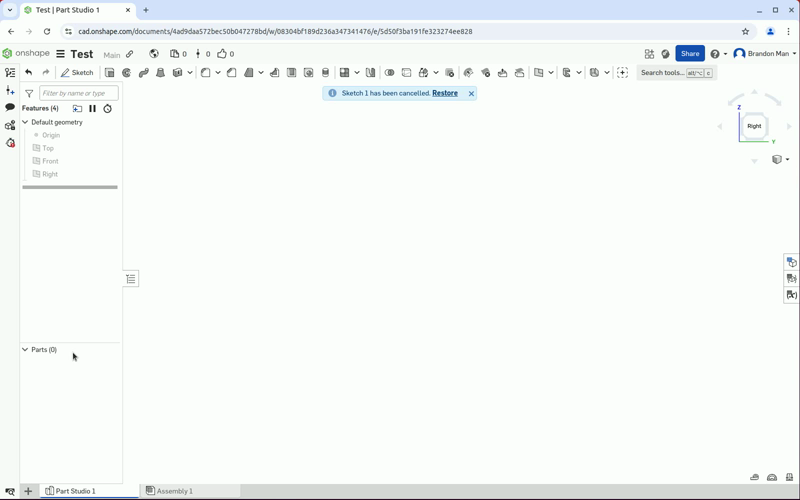
key_up(shift)
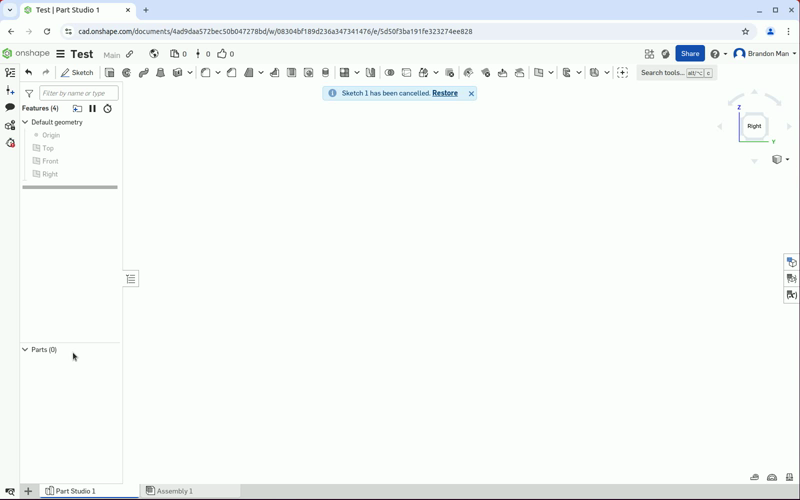
mouse_move(73, 352)
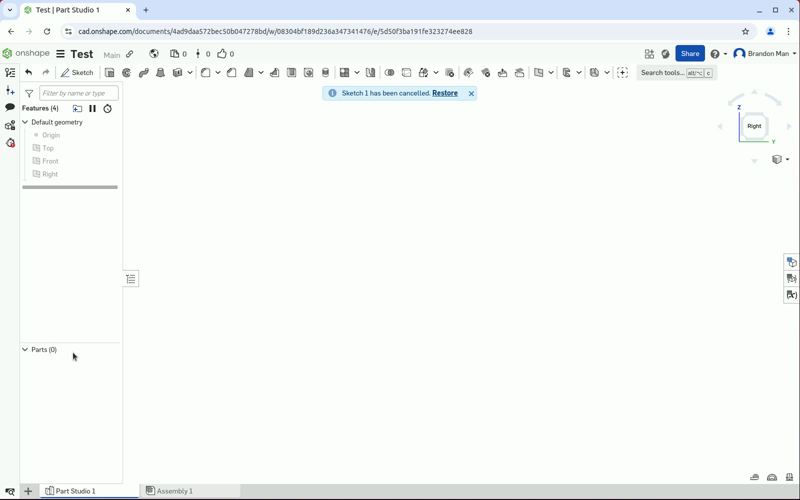
key(shift+y)
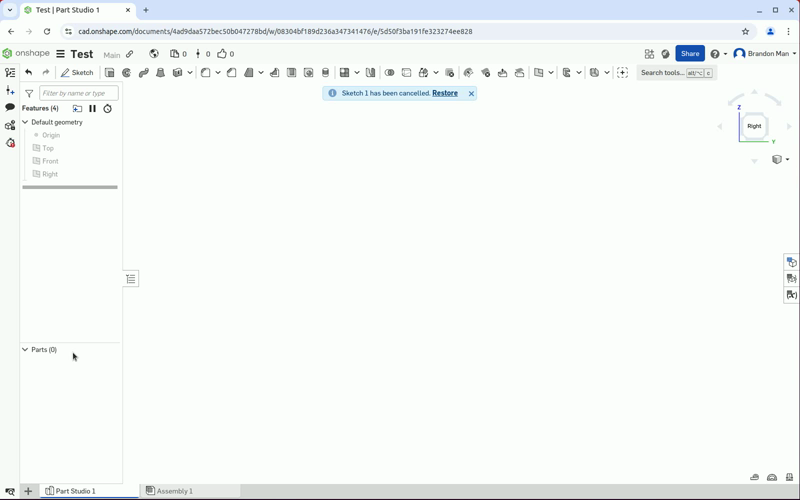
key(shift+s)
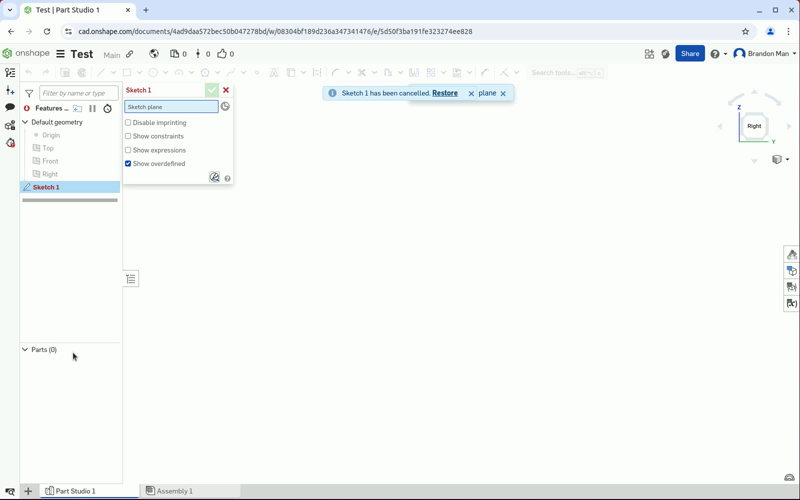
mouse_move(73, 176)
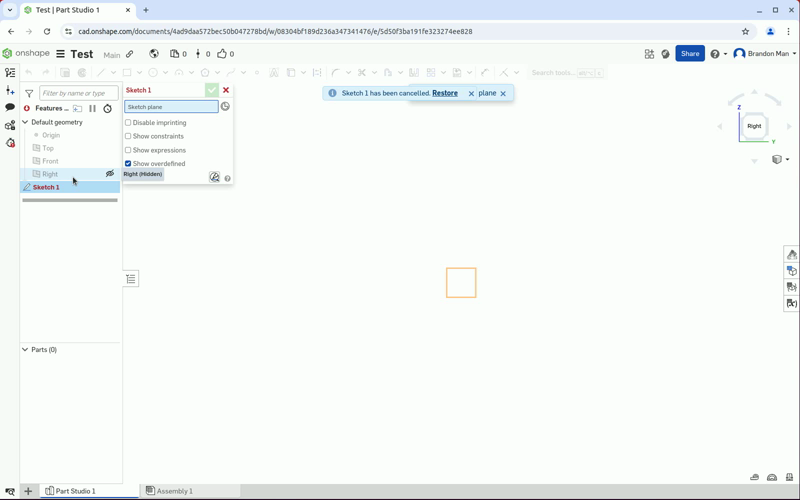
click(73, 176)
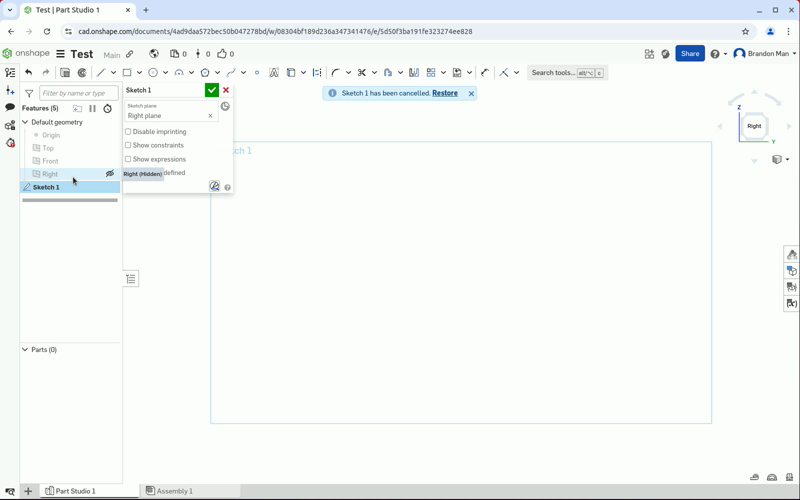
mouse_move(73, 352)
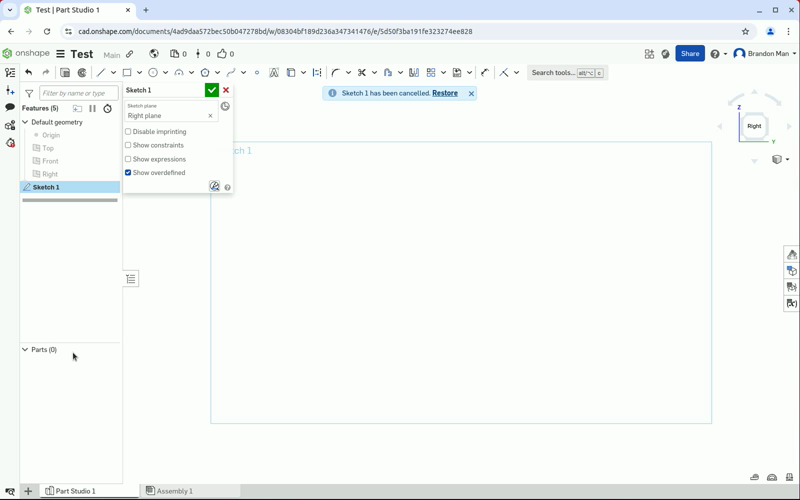
key(y)
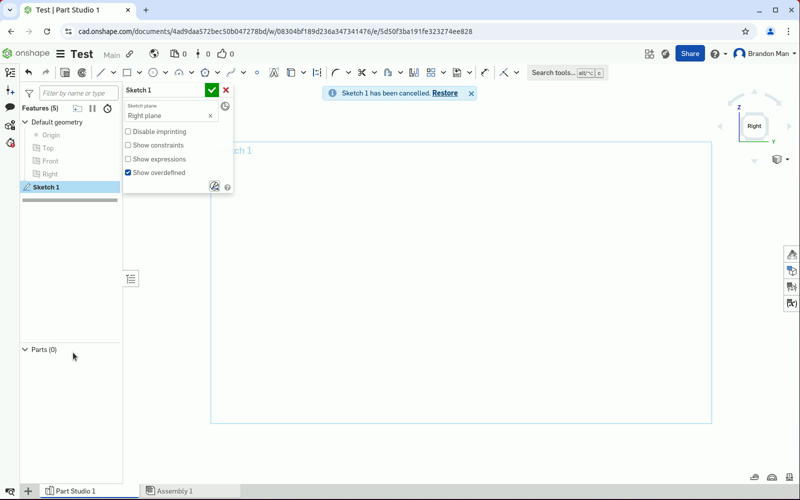
key(l)
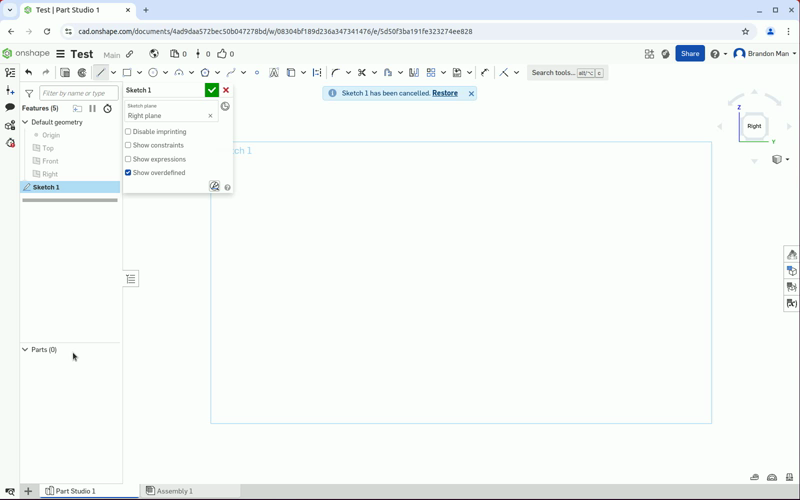
key_down(shift)
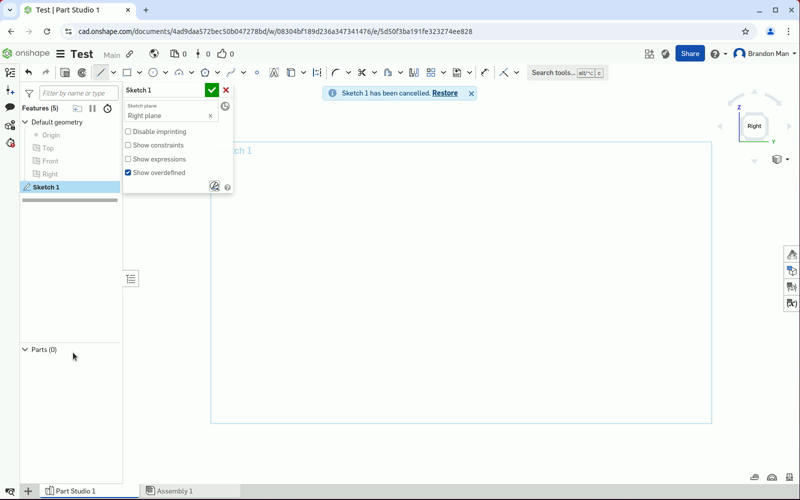
mouse_move(441, 189)
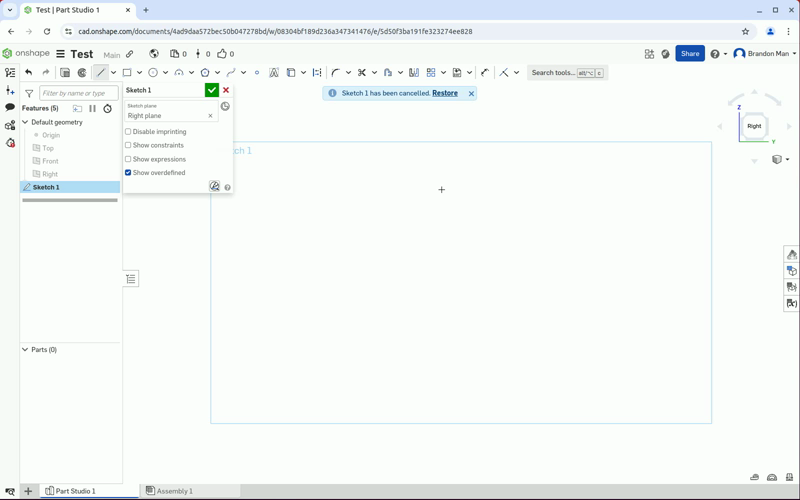
click(441, 189)
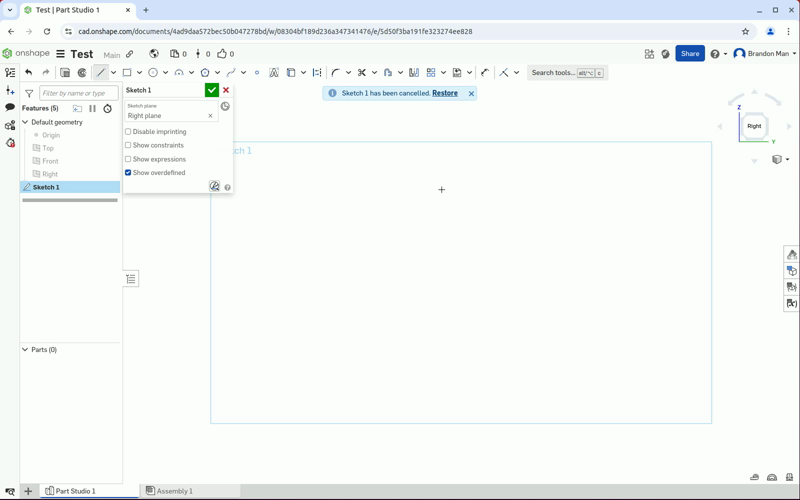
key_up(shift)
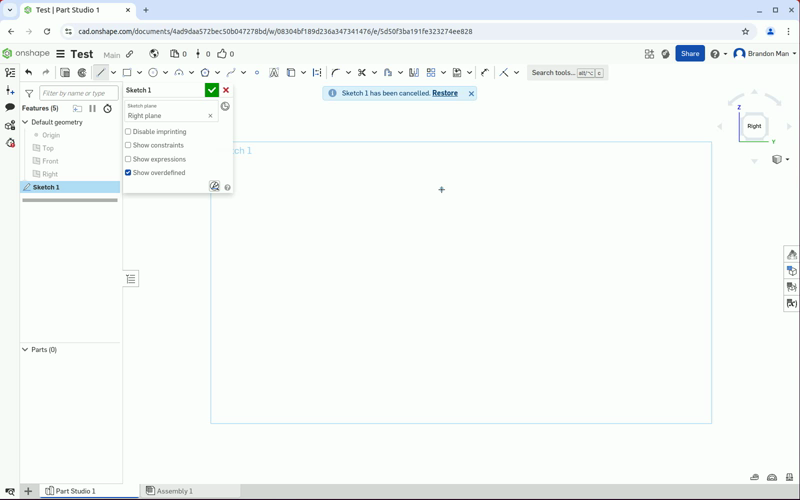
key_down(shift)
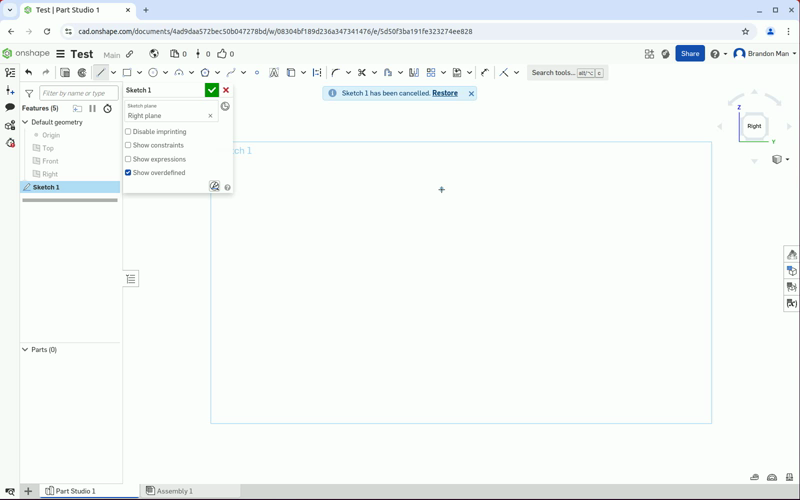
mouse_move(471, 189)
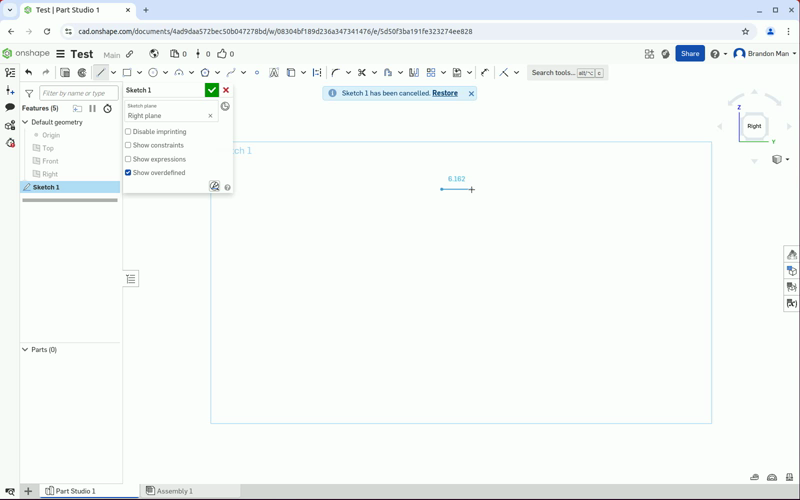
mouse_move(454, 189)
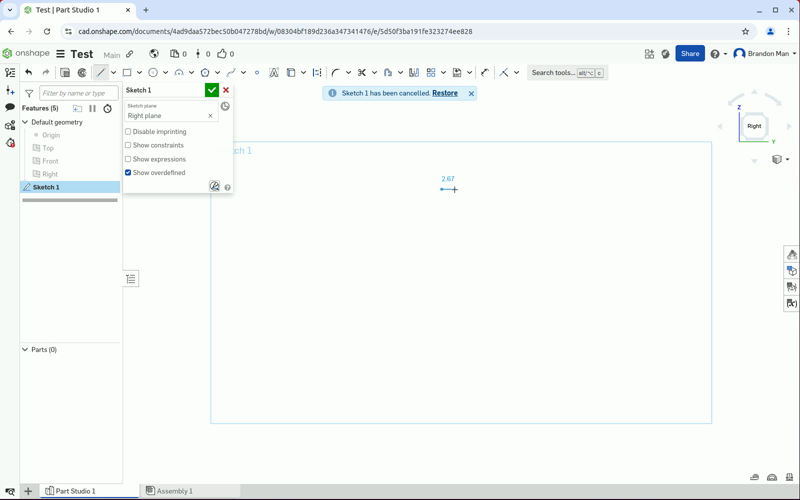
click(454, 189)
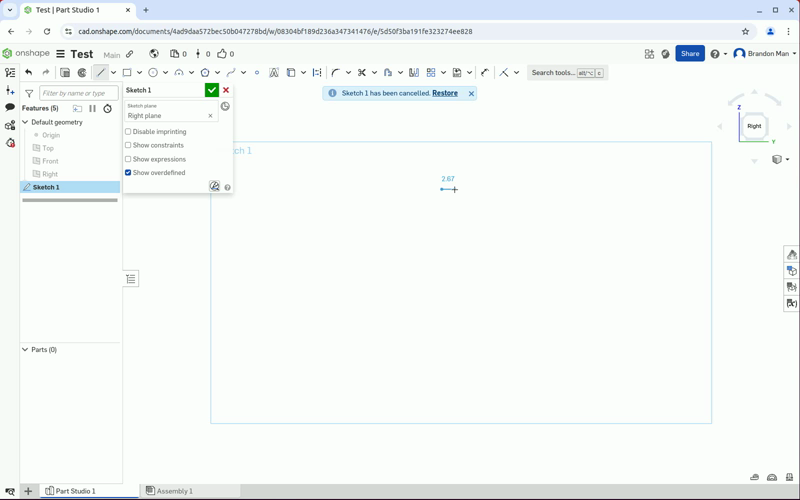
key_up(shift)
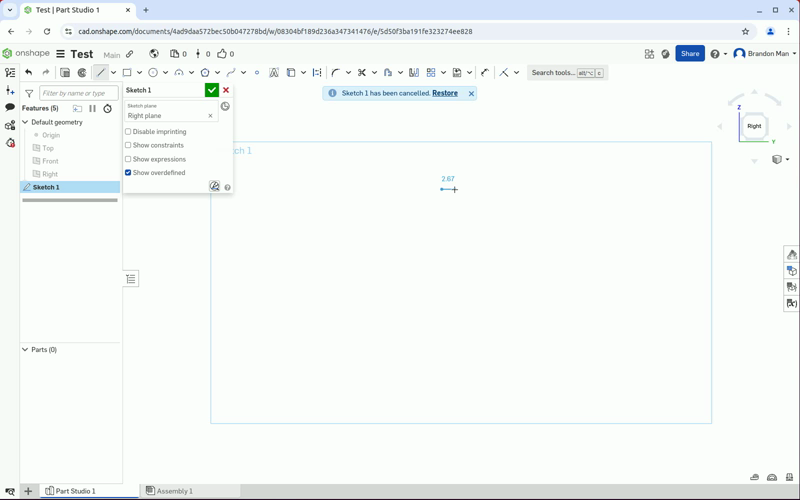
key(esc)
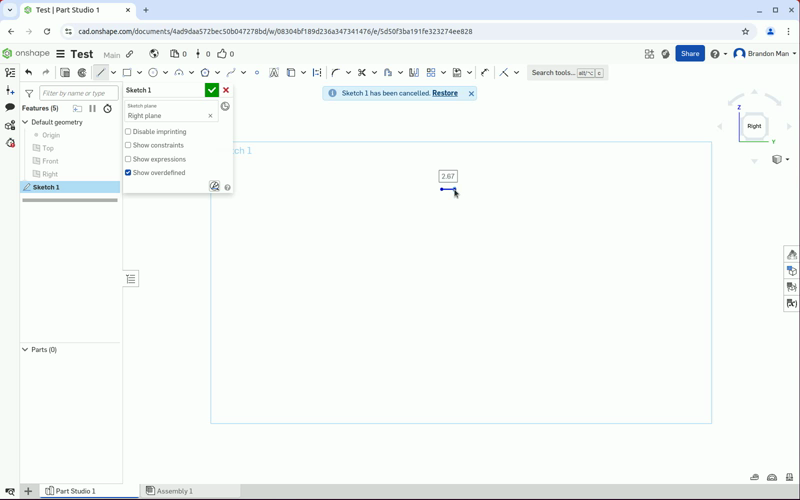
key(a)
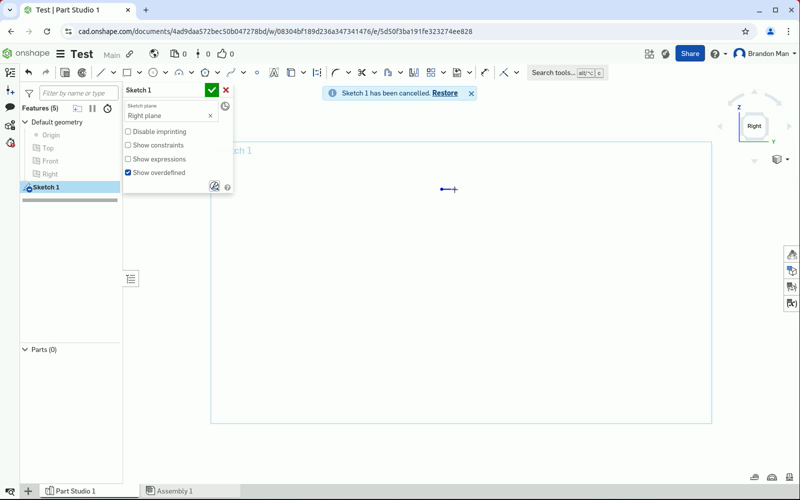
mouse_move(454, 189)
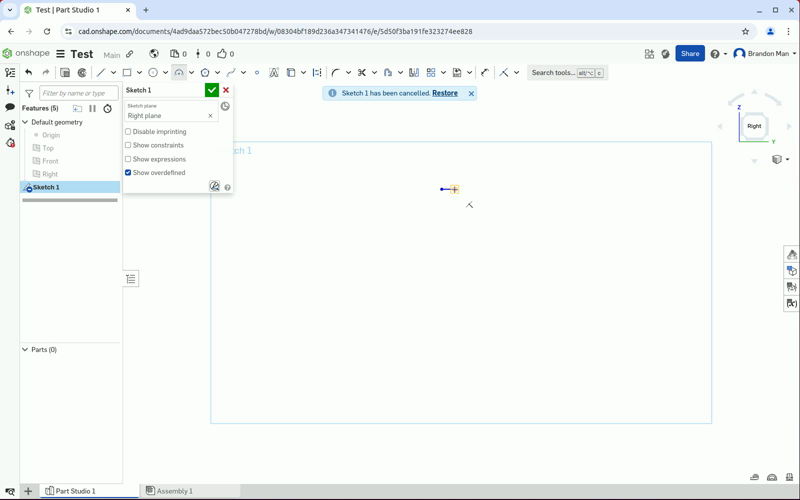
click(454, 189)
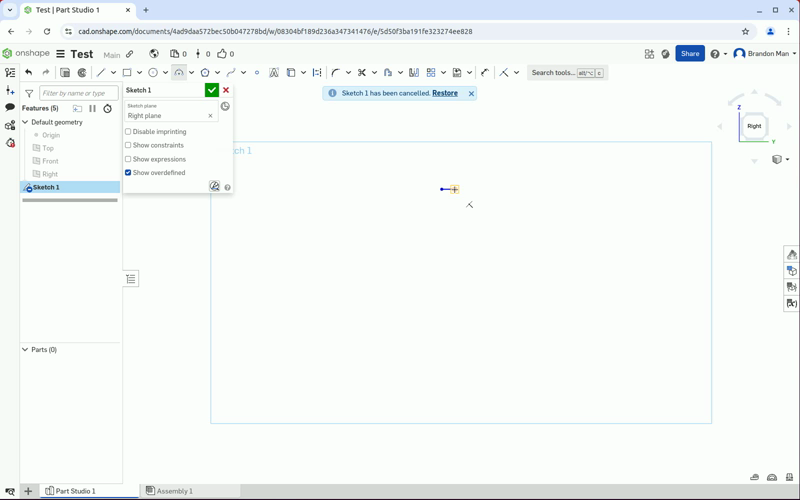
key_down(shift)
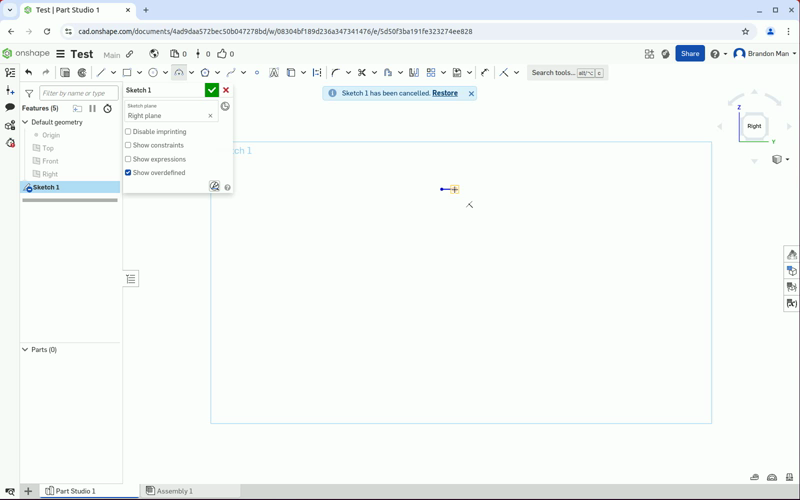
mouse_move(467, 189)
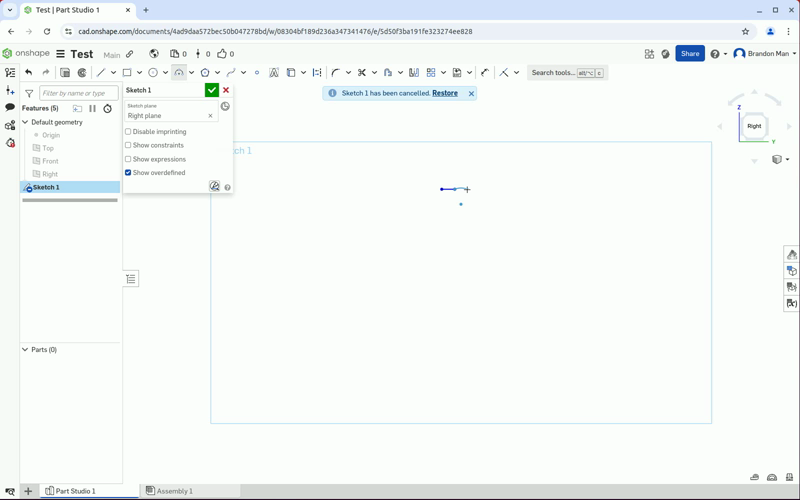
click(467, 189)
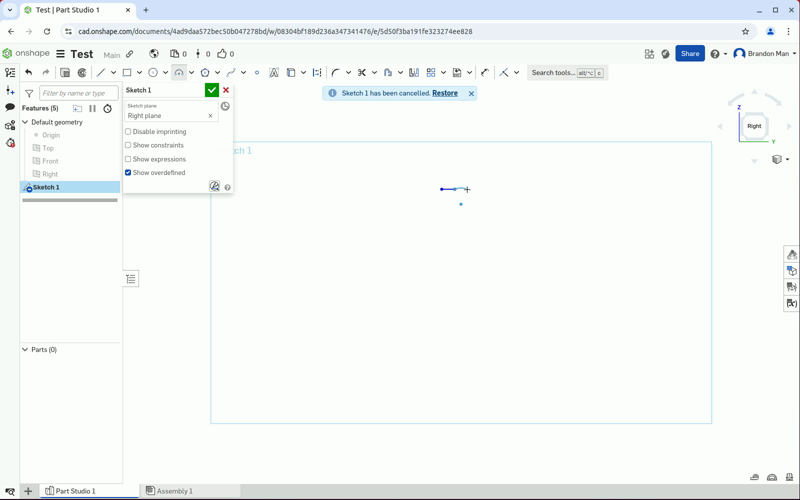
mouse_move(461, 183)
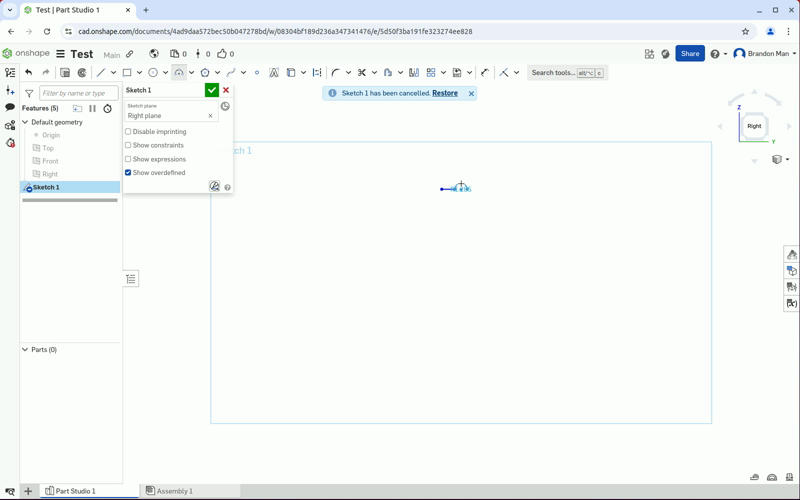
click(461, 183)
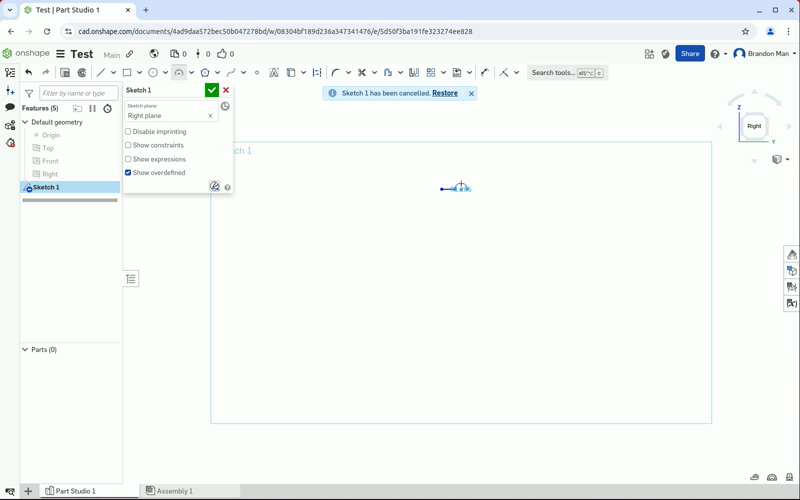
key_up(shift)
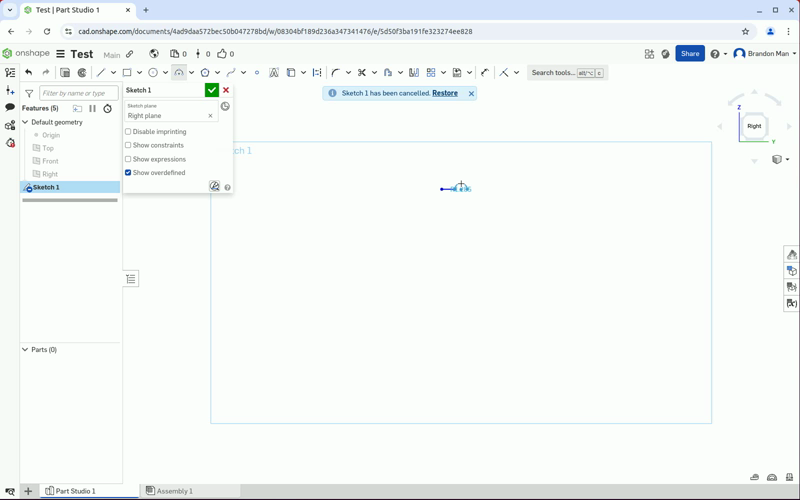
key(esc)
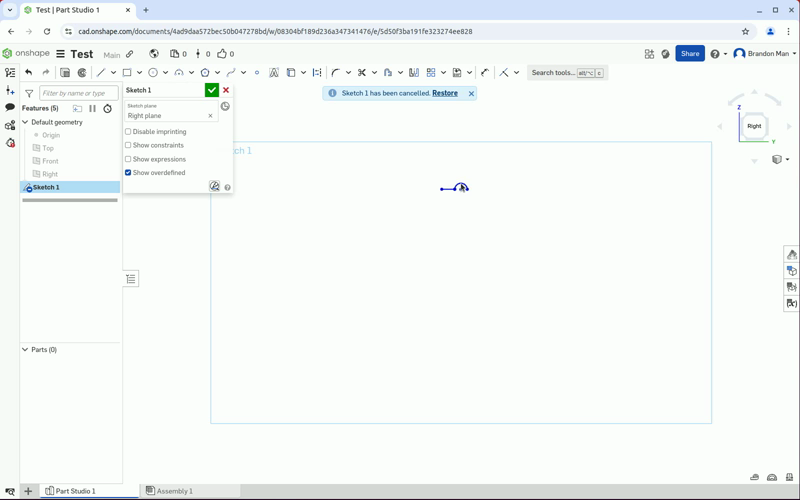
key(l)
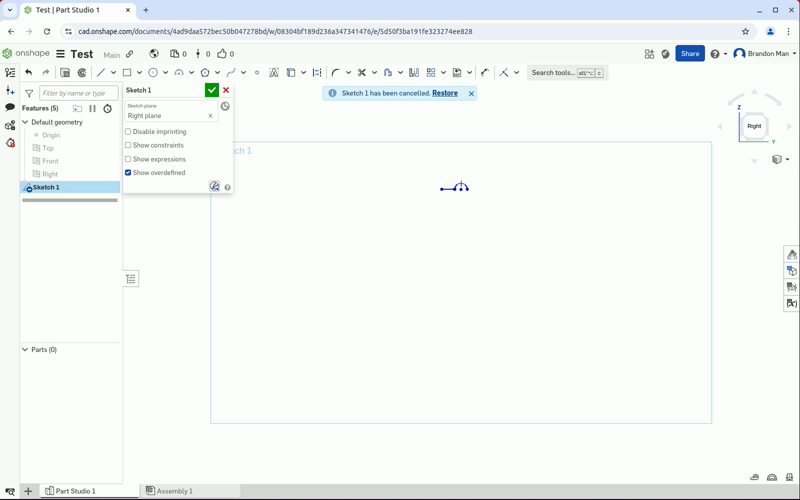
mouse_move(467, 189)
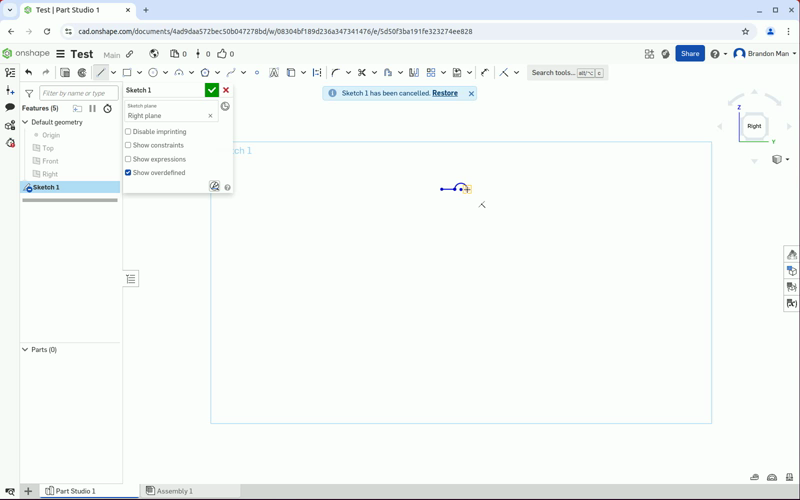
click(467, 189)
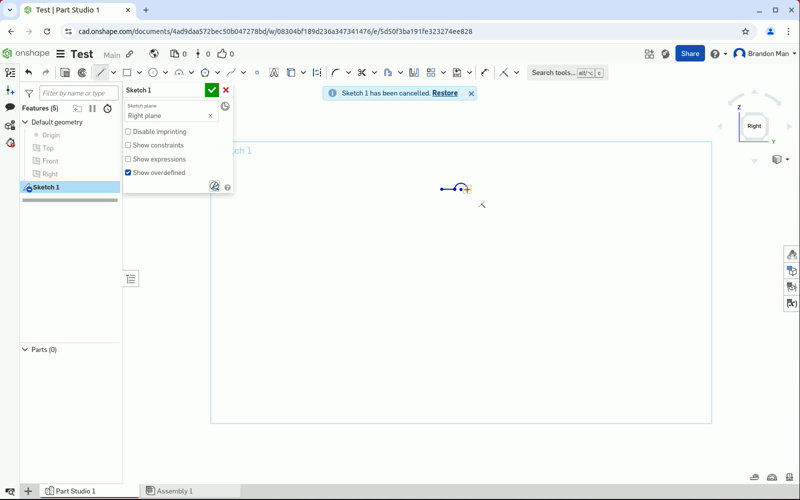
key_down(shift)
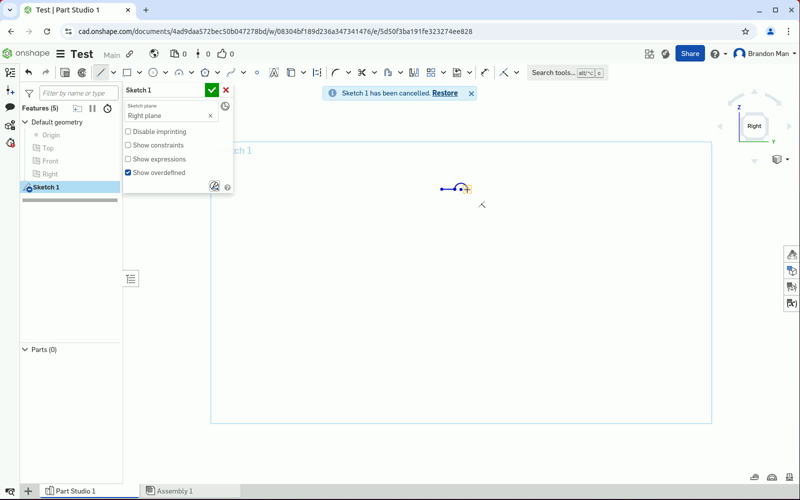
mouse_move(497, 189)
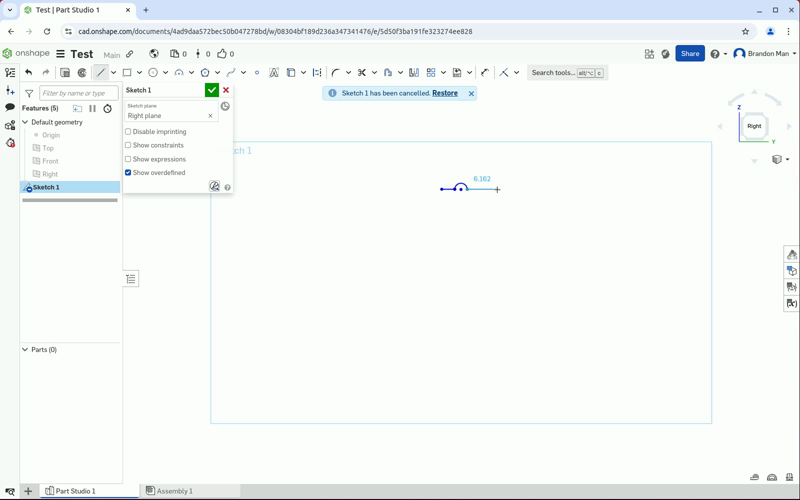
mouse_move(480, 189)
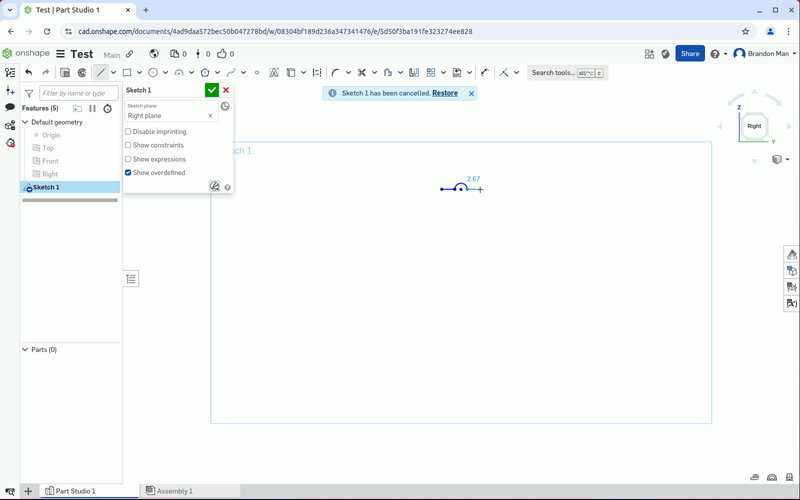
click(480, 189)
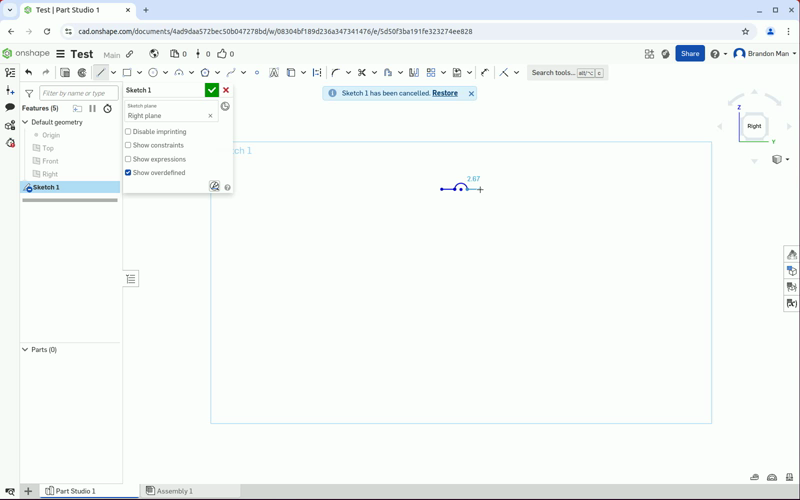
key_up(shift)
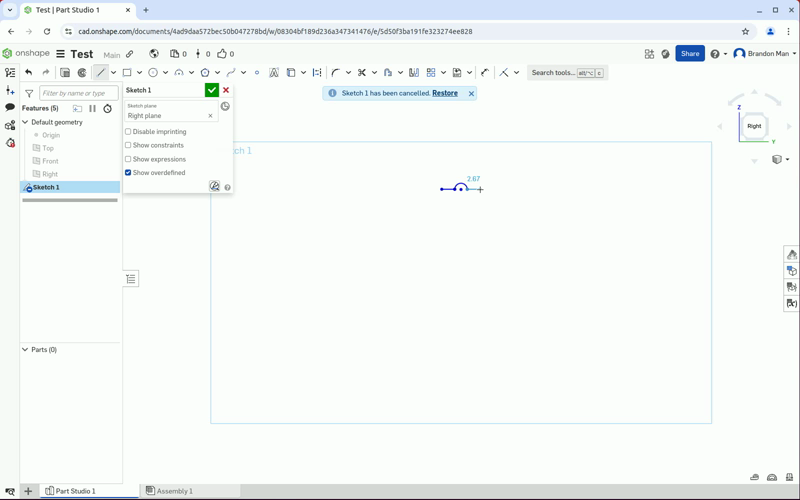
key(esc)
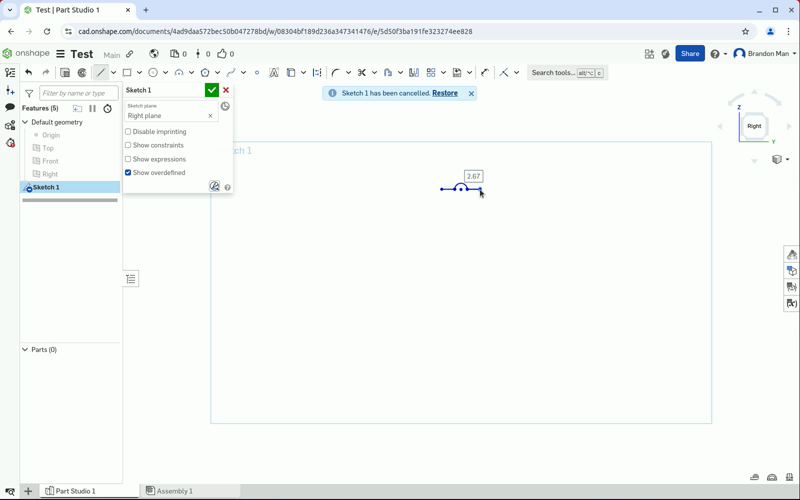
key(a)
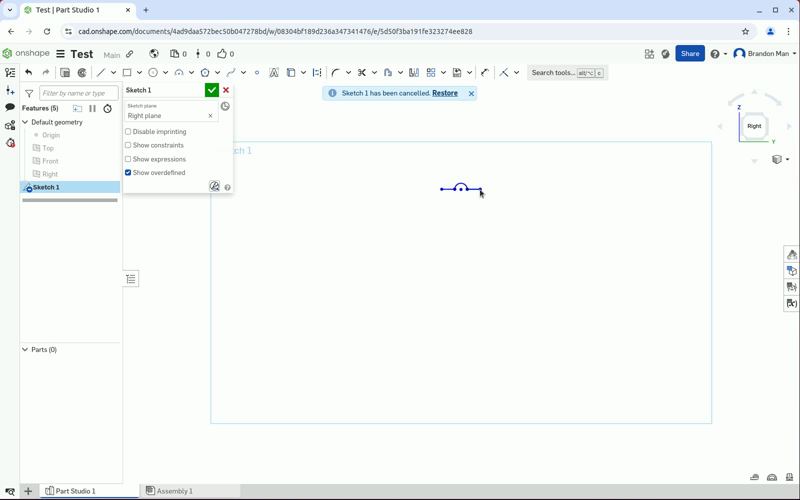
mouse_move(480, 189)
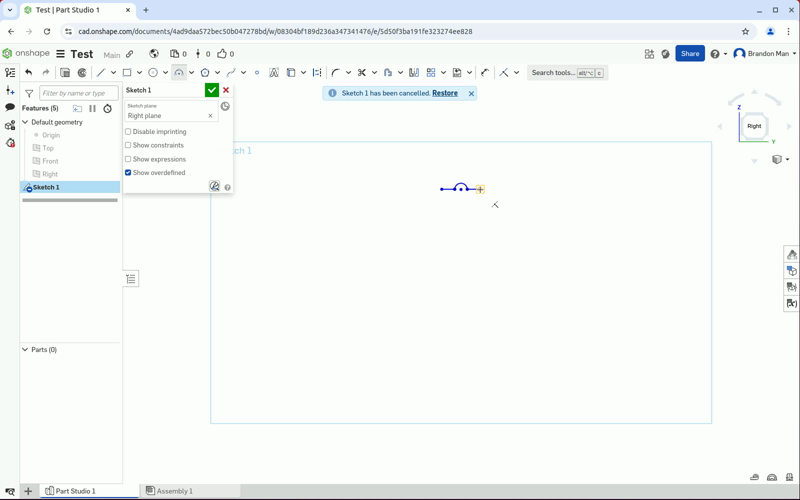
click(480, 189)
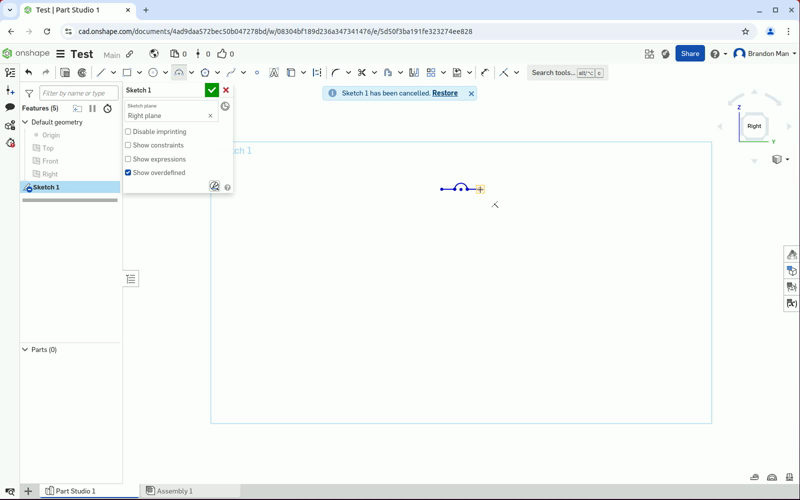
mouse_move(441, 189)
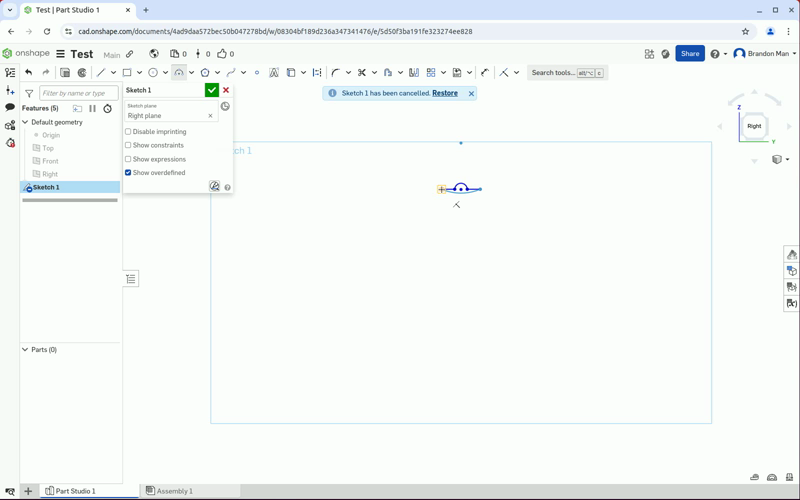
click(441, 189)
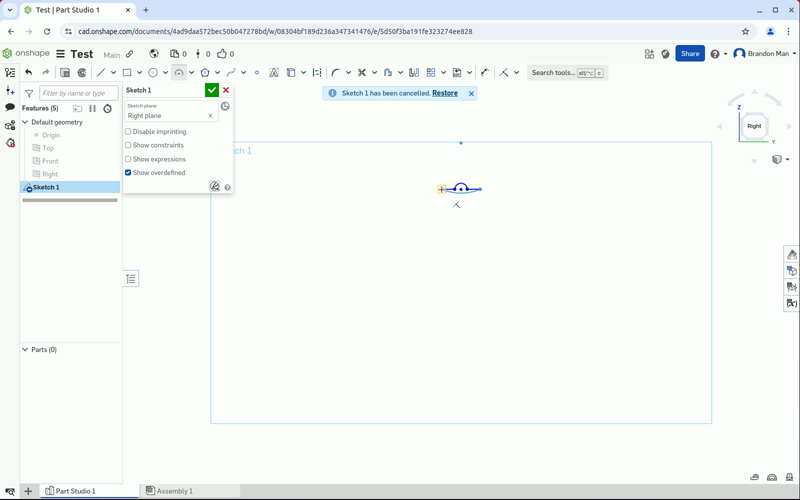
key_down(shift)
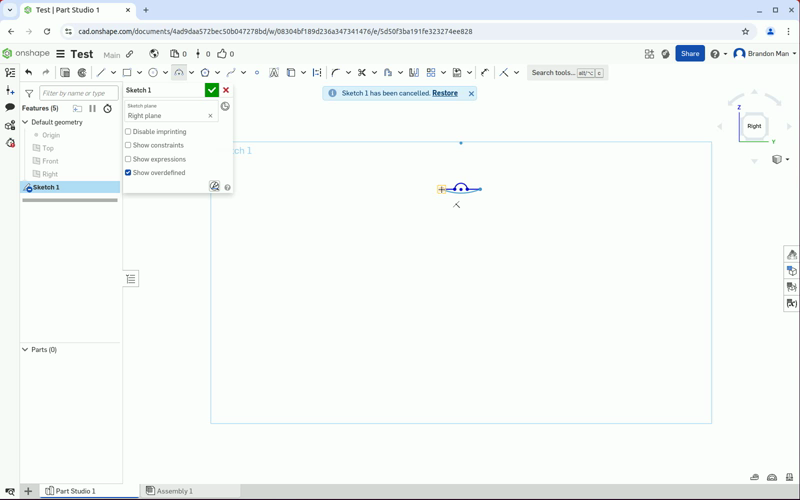
mouse_move(461, 170)
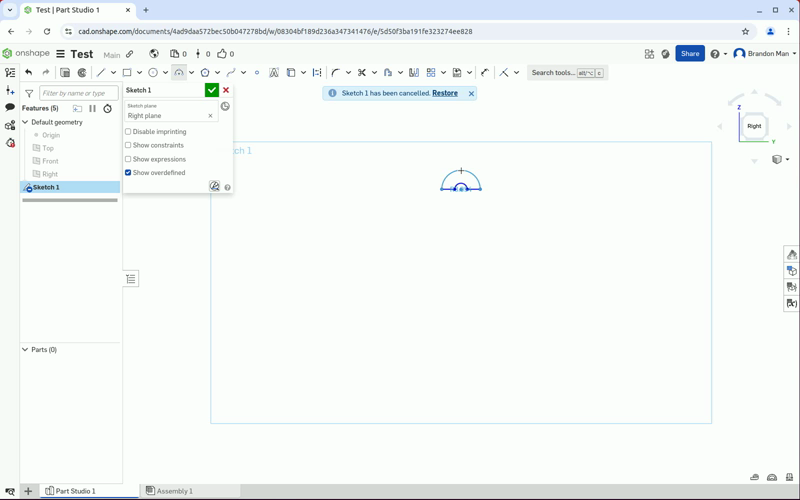
click(461, 170)
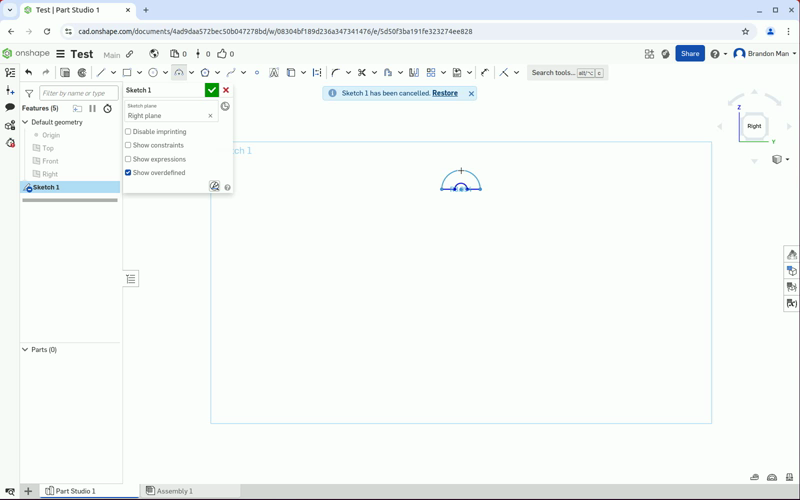
key_up(shift)
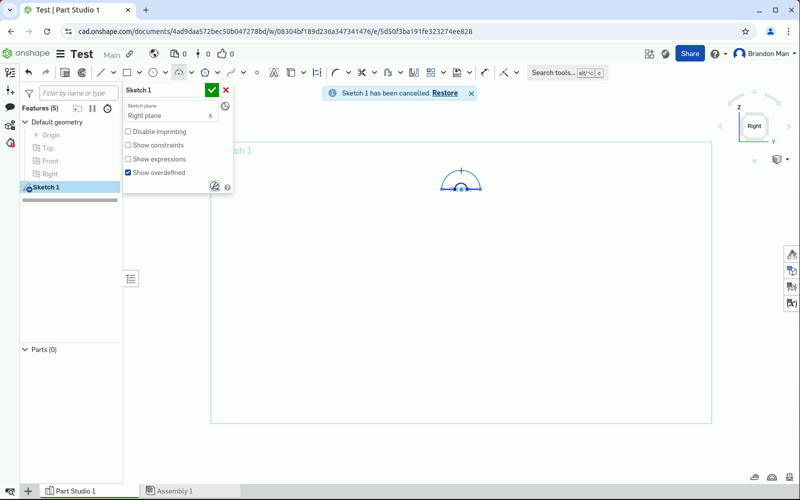
key(esc)
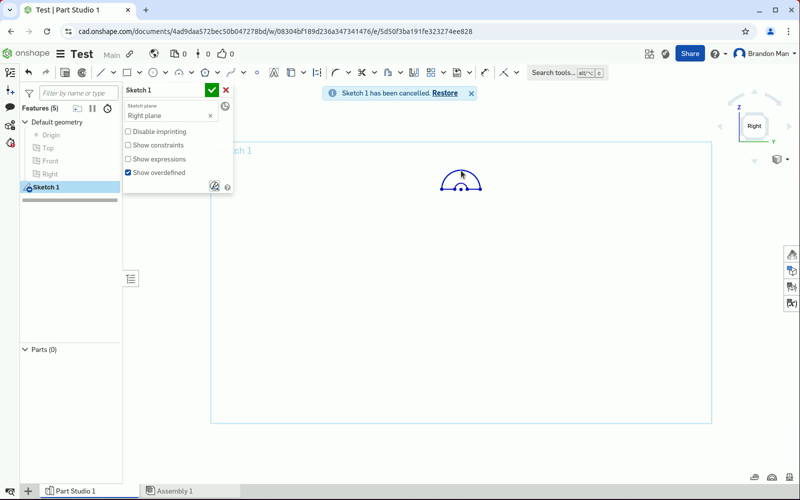
mouse_move(450, 175)
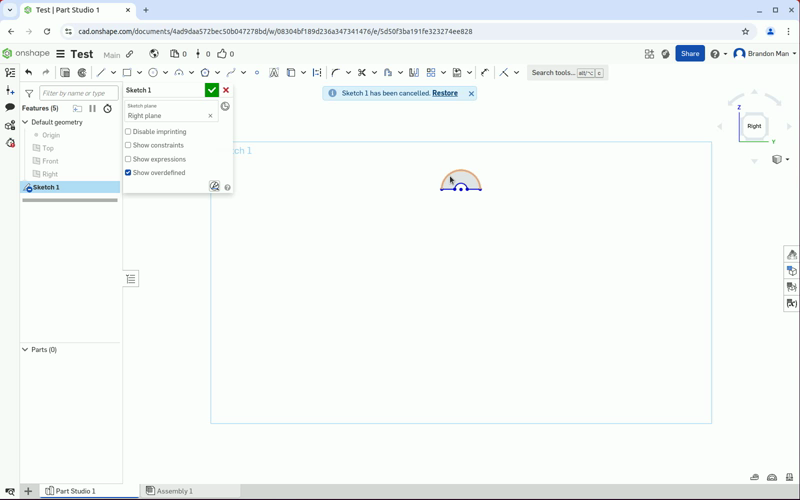
scroll(6)
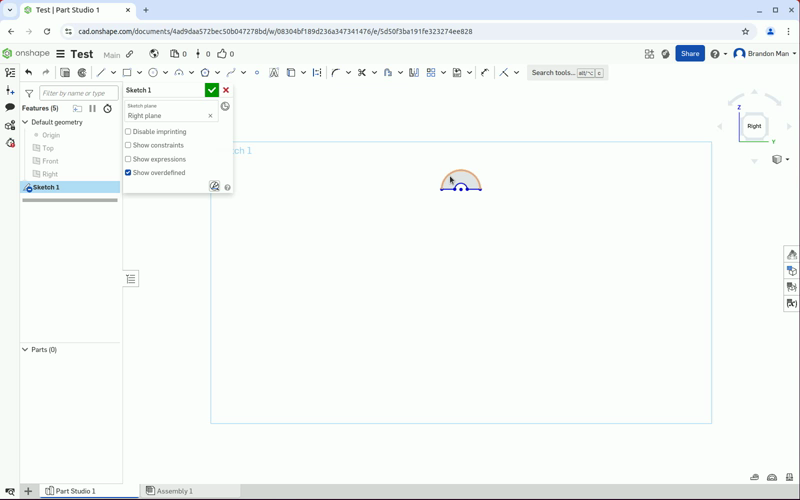
scroll(6)
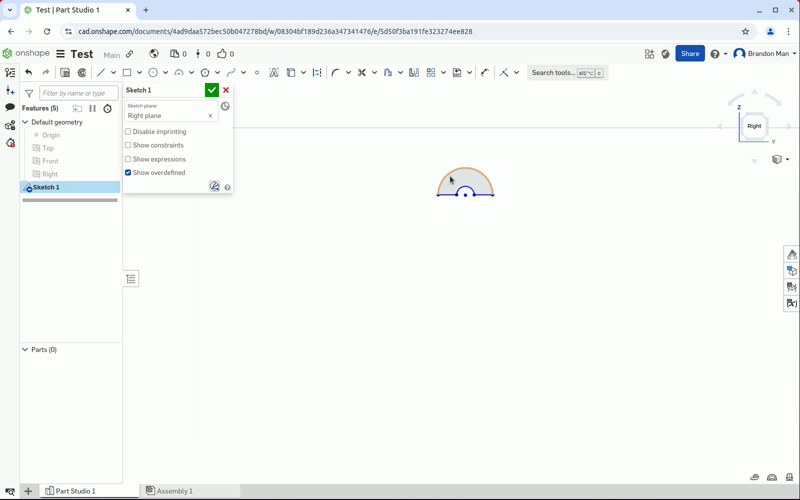
scroll(6)
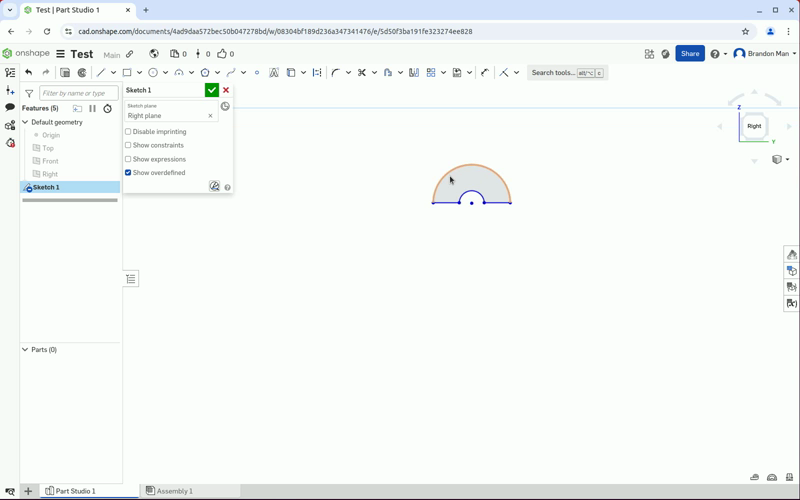
scroll(6)
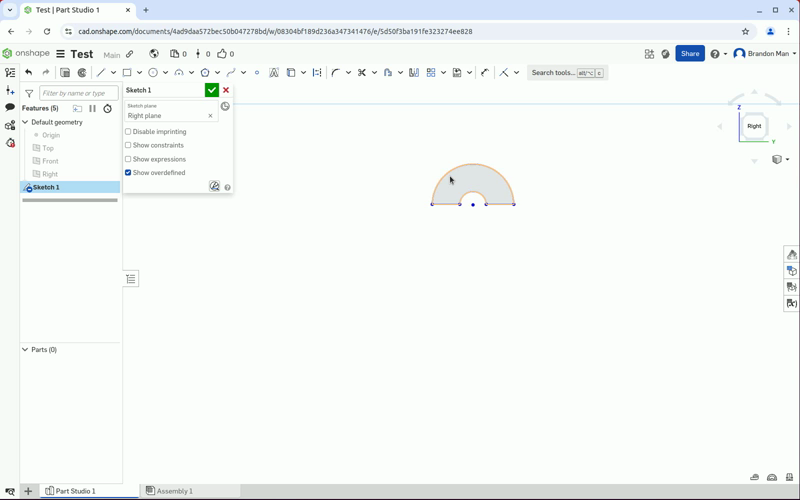
scroll(6)
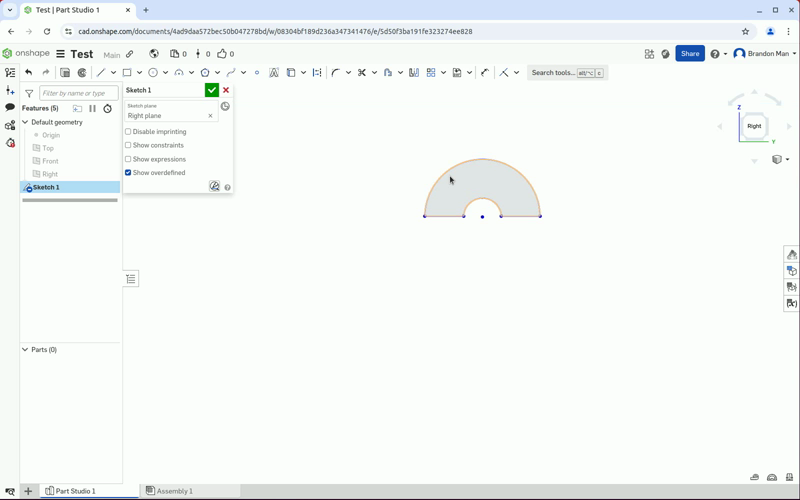
scroll(6)
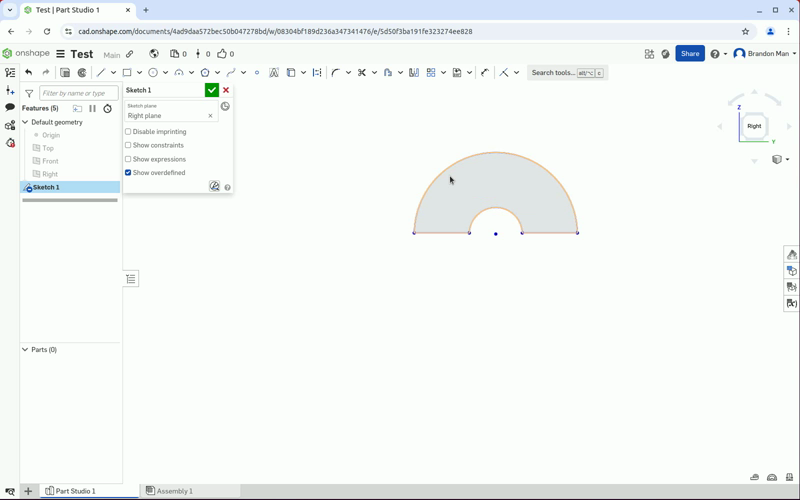
scroll(6)
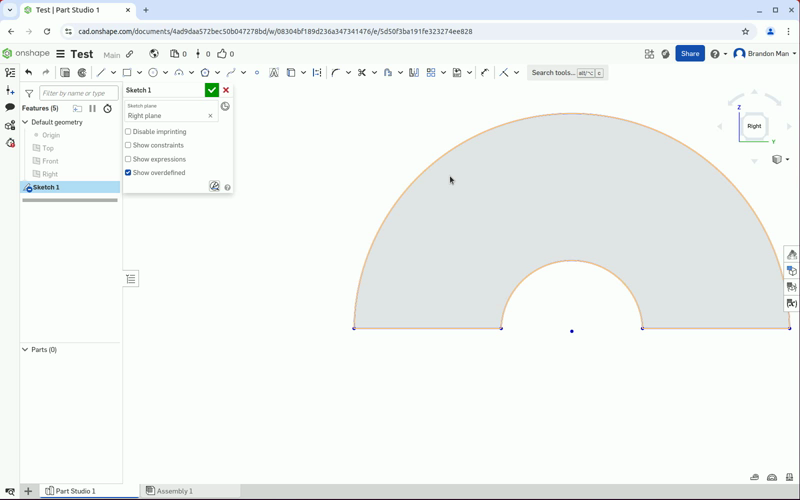
click(450, 175)
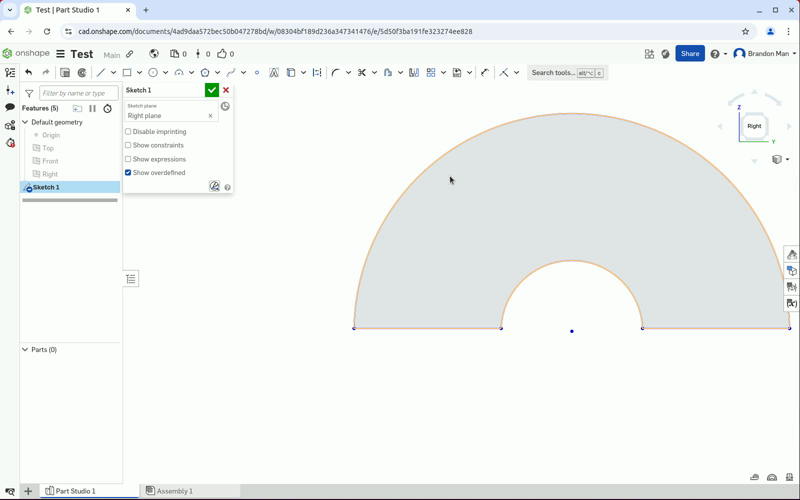
scroll(-6)
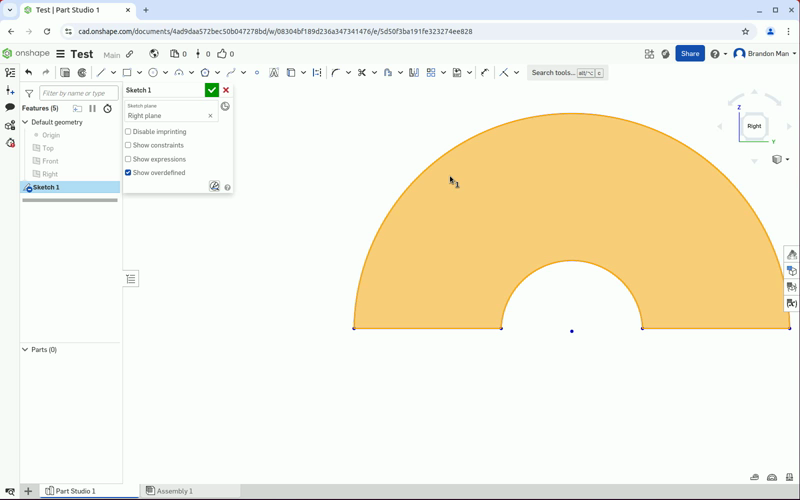
scroll(-6)
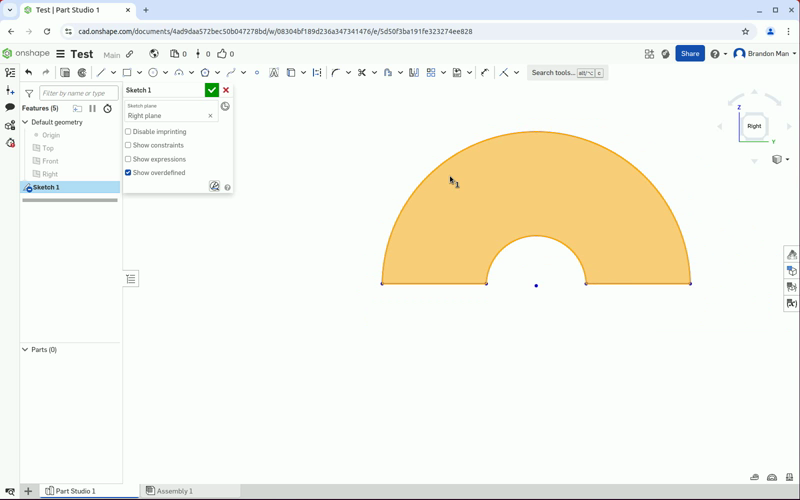
scroll(-6)
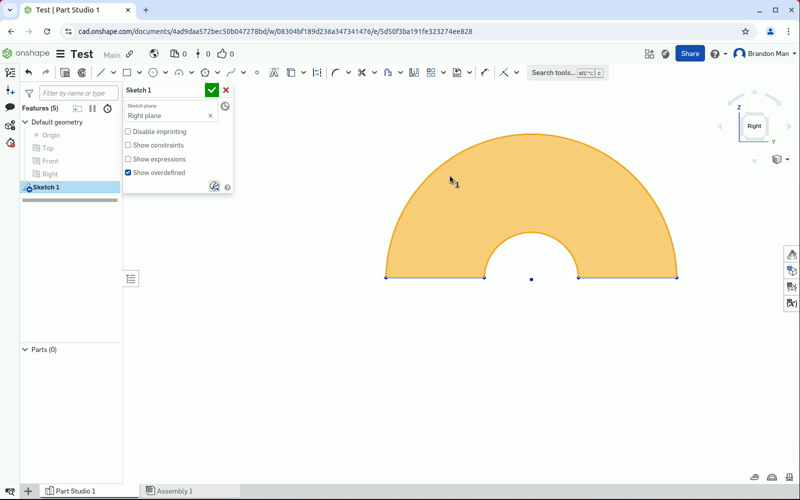
scroll(-6)
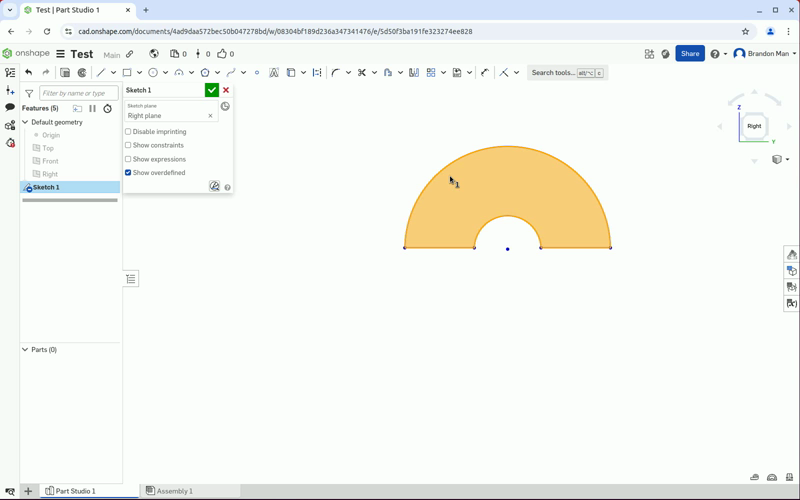
scroll(-6)
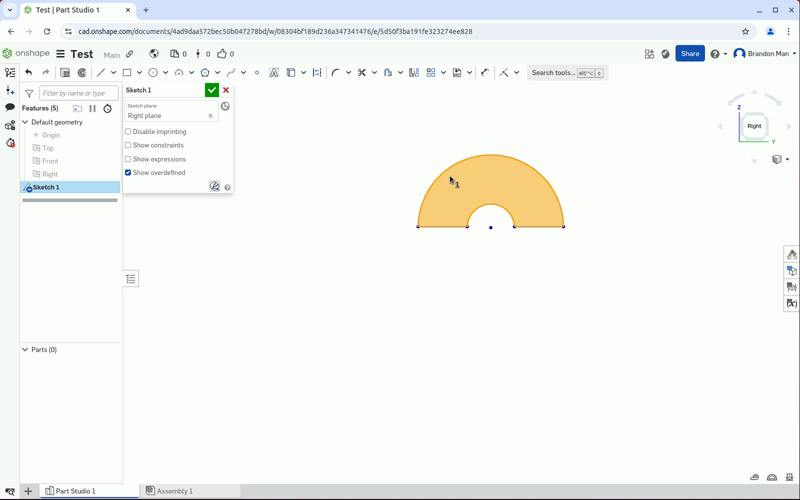
scroll(-6)
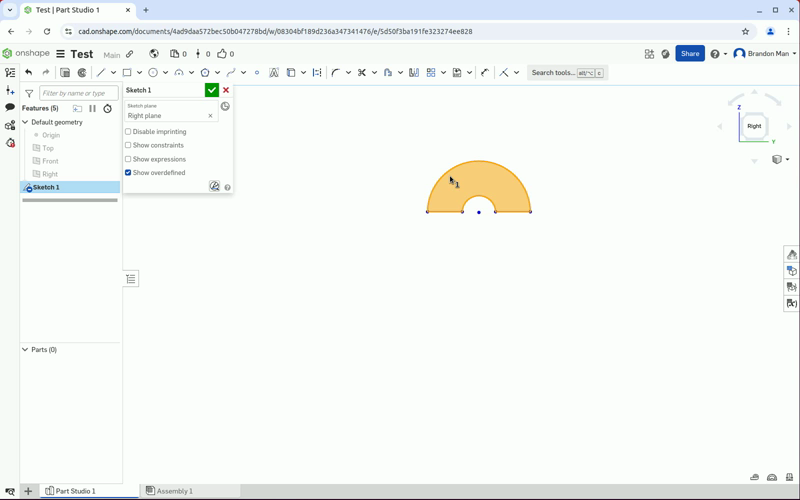
scroll(-6)
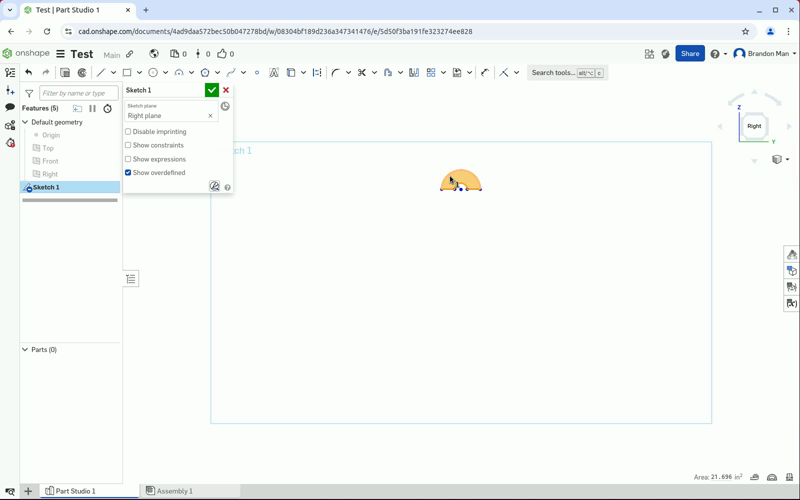
mouse_move(73, 352)
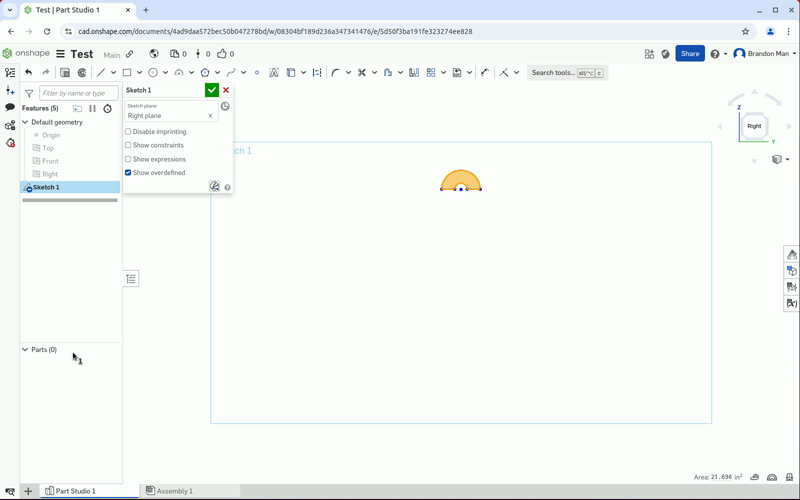
key(shift+y)
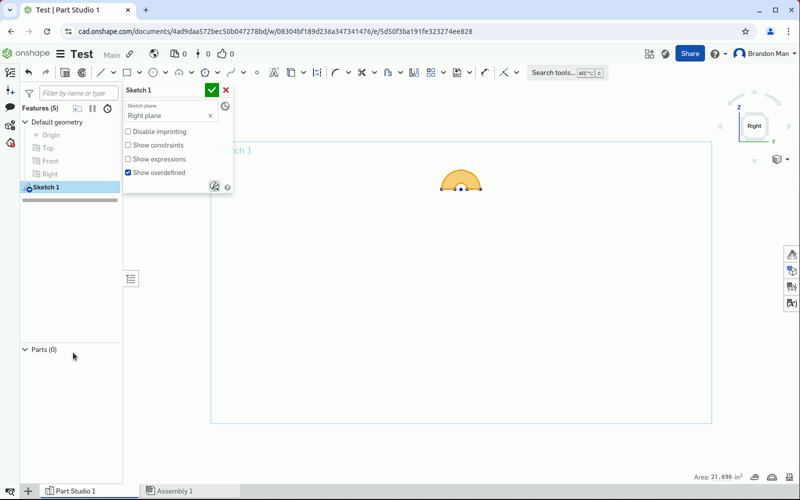
key(shift+e)
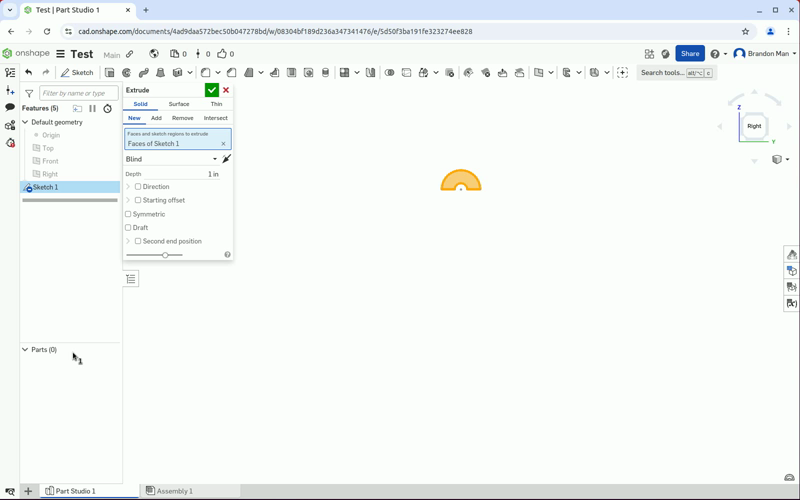
mouse_move(143, 106)
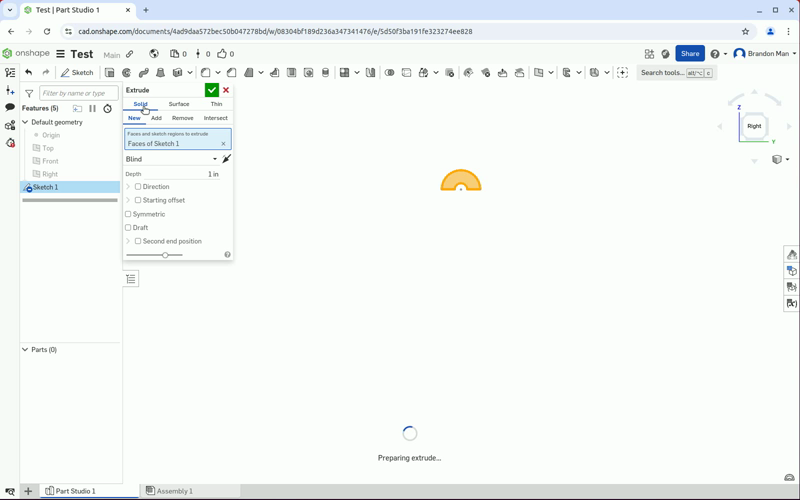
click(143, 106)
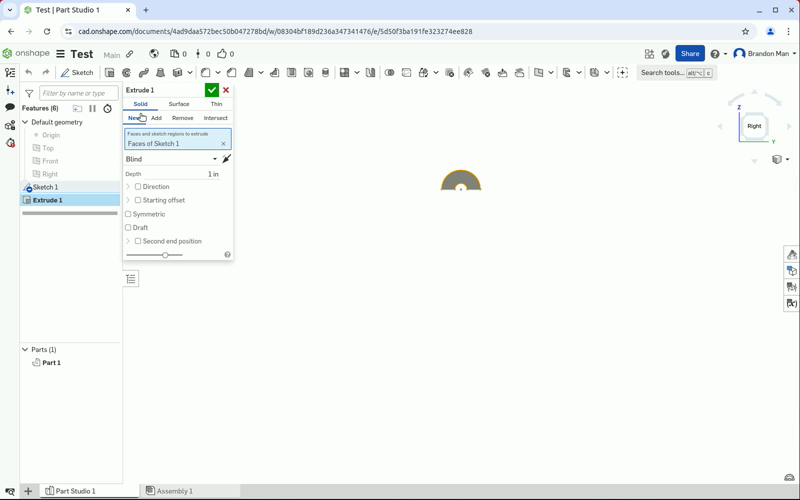
mouse_move(137, 120)
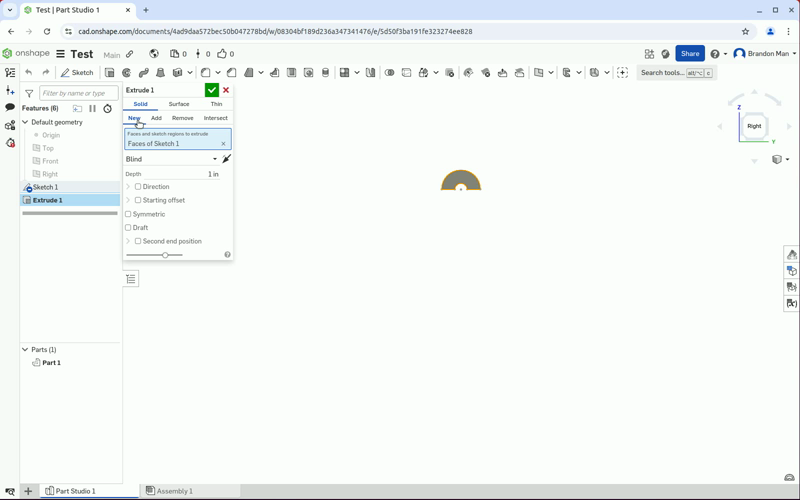
click(137, 120)
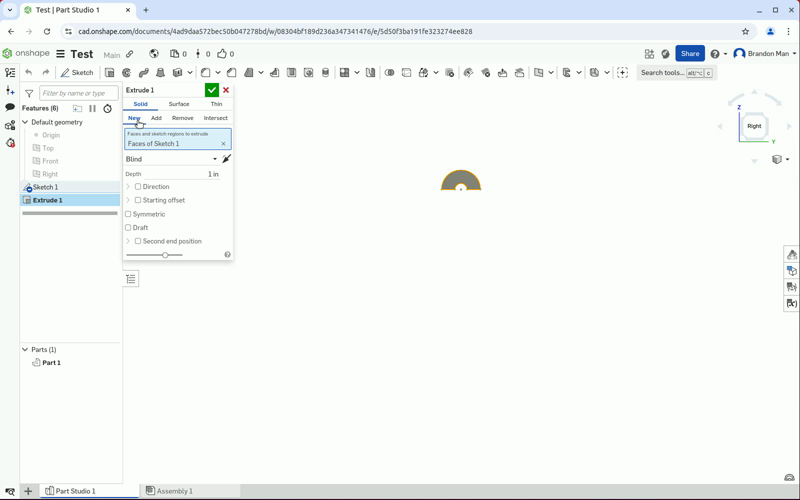
key(tab, 4)
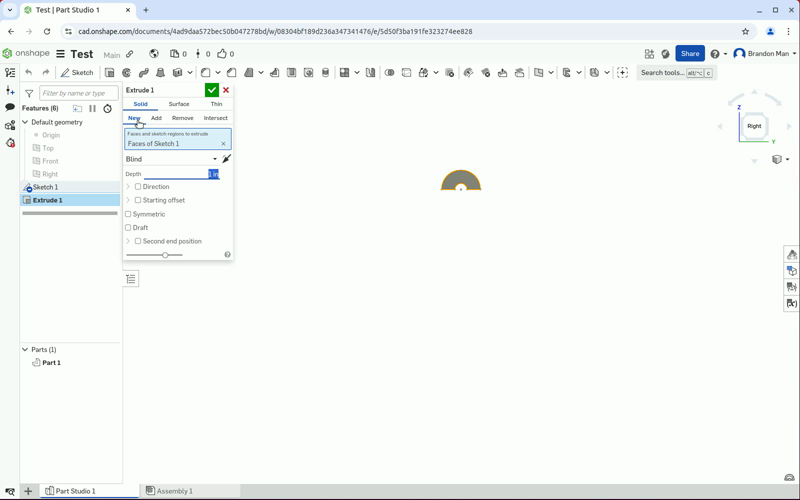
text(2.648)
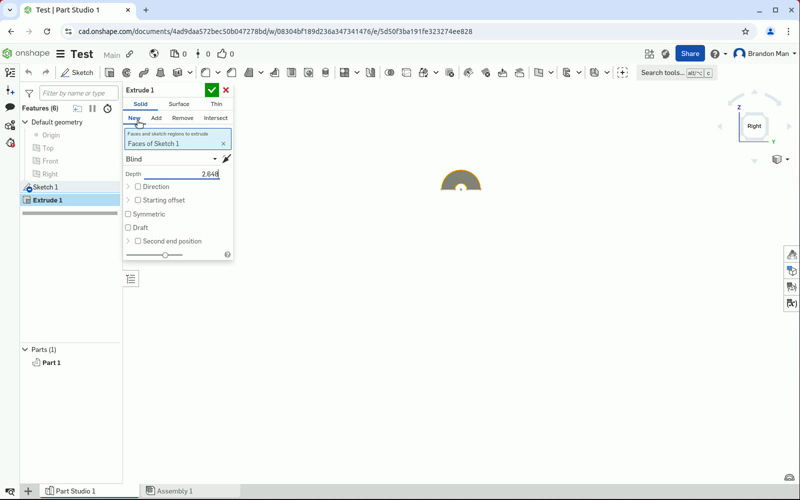
key(enter)
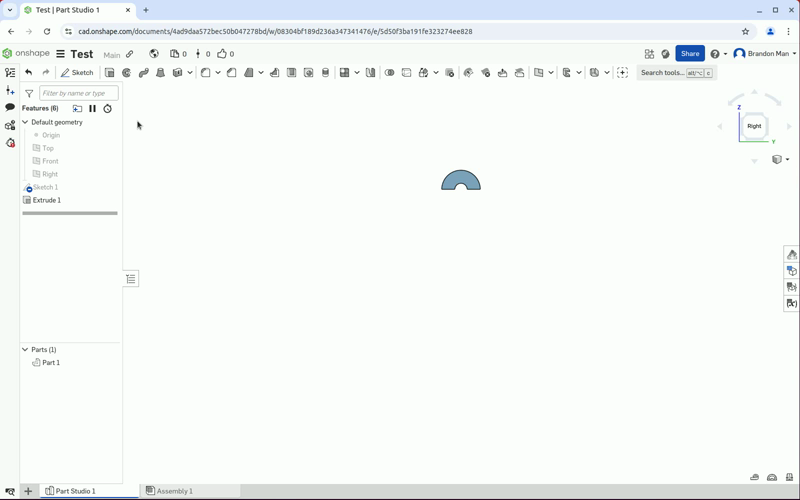
key(shift+h)
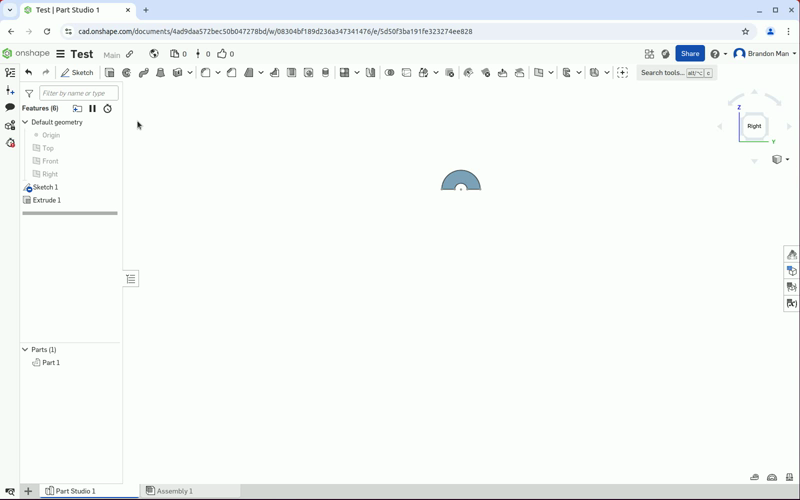
key(shift+h)
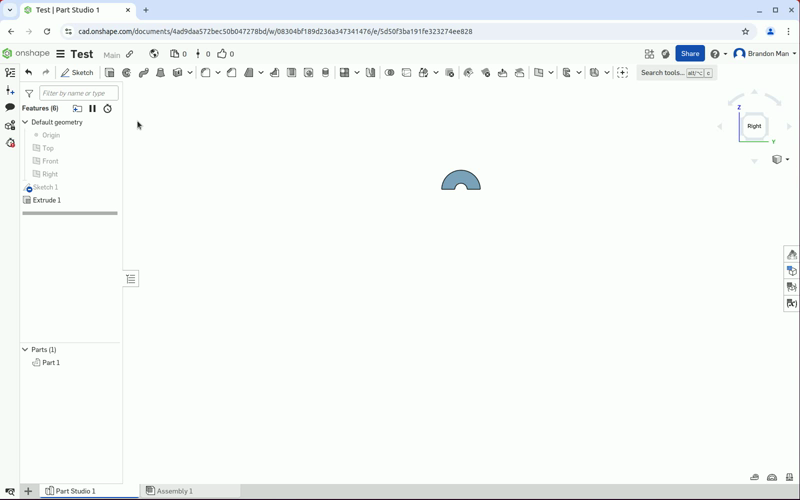
mouse_move(73, 189)
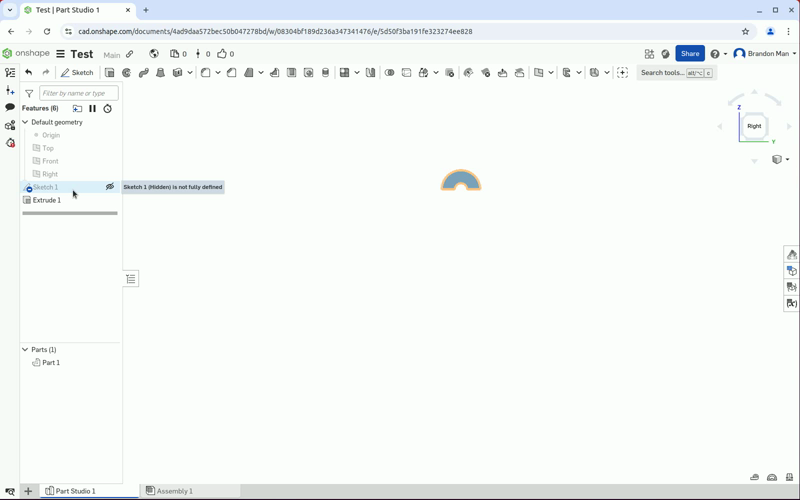
click(73, 189)
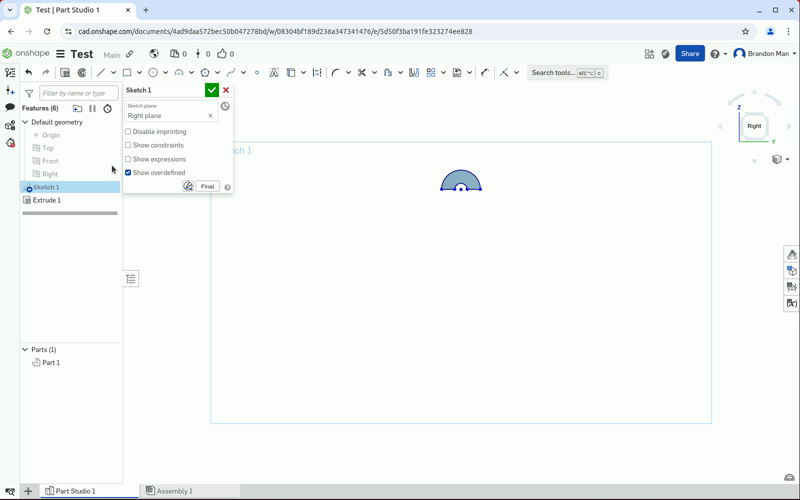
mouse_move(229, 92)
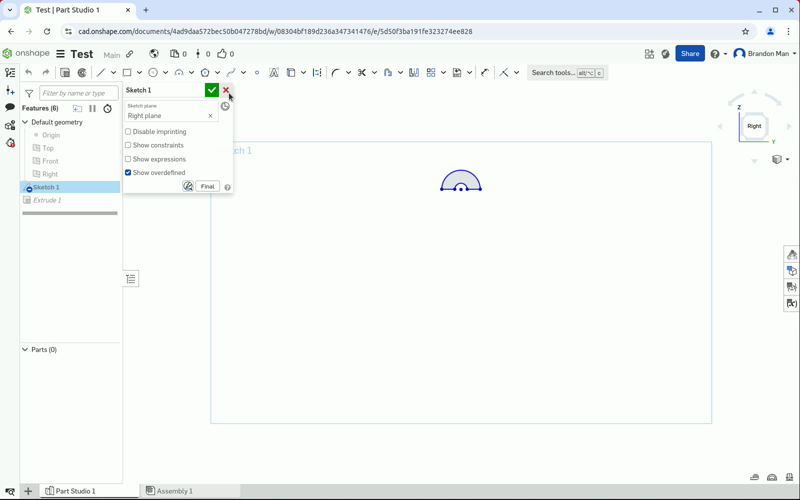
click(229, 92)
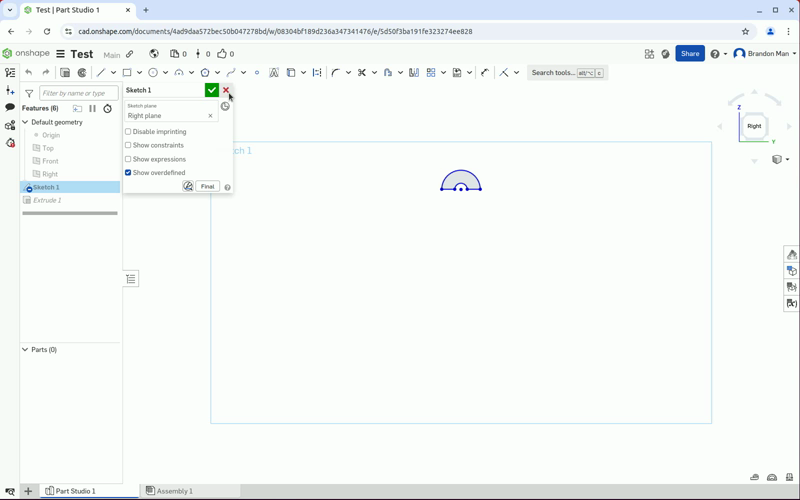
key(shift+s)
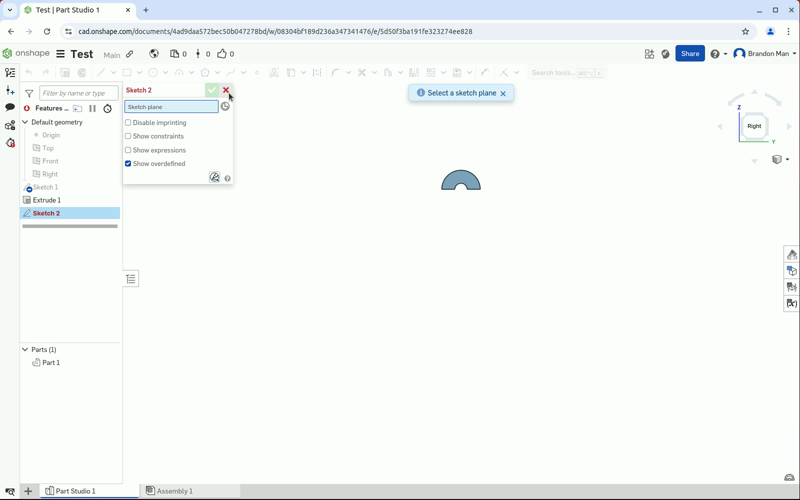
mouse_move(73, 176)
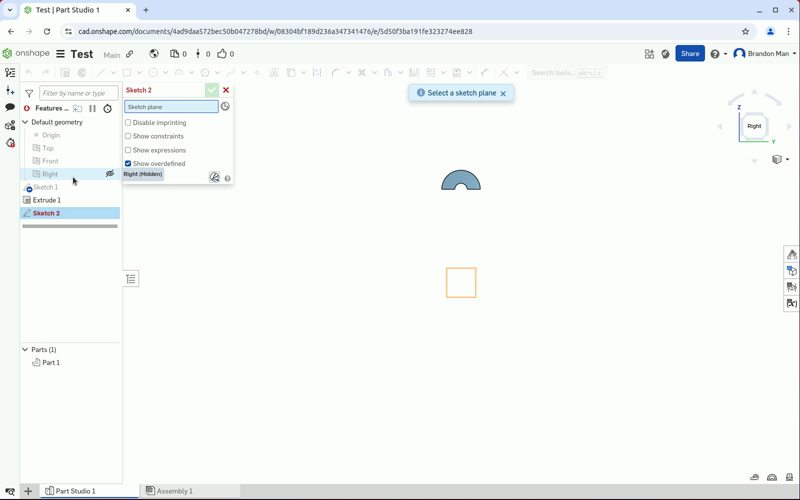
click(73, 176)
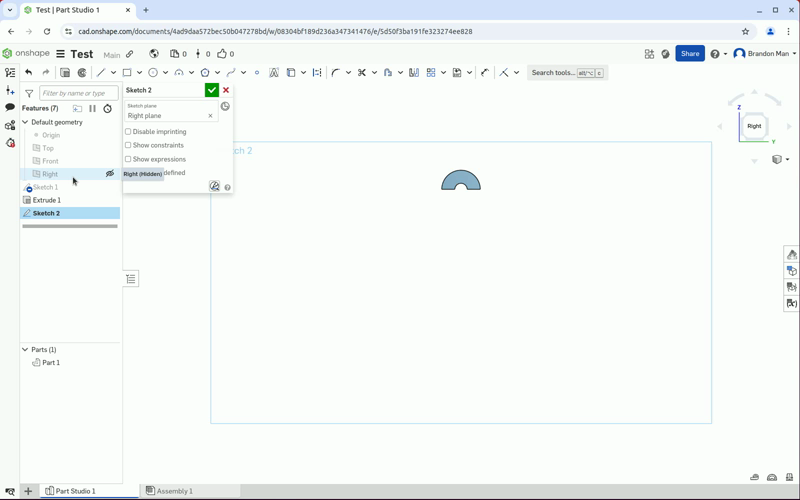
mouse_move(73, 352)
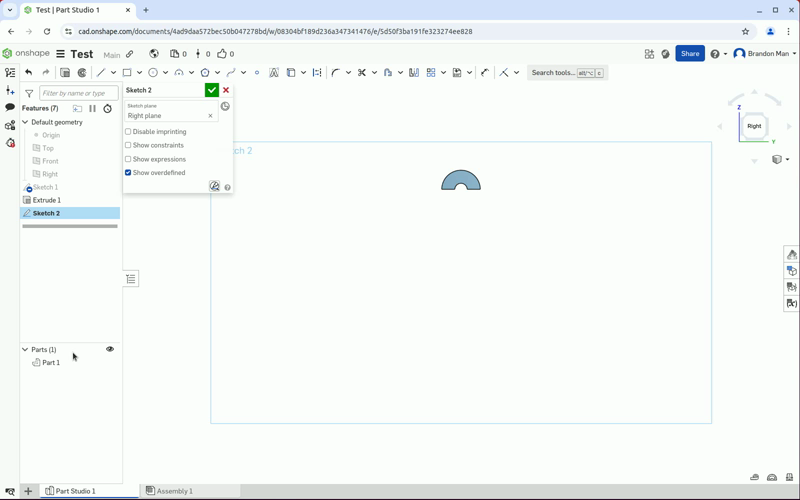
key(y)
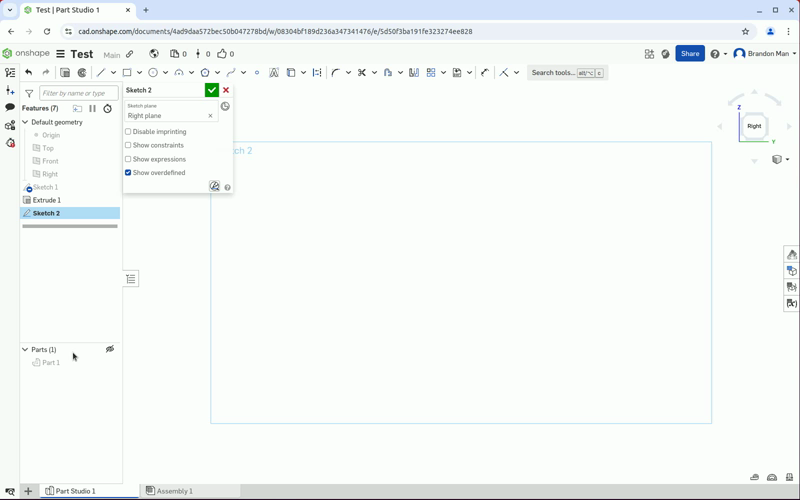
key(a)
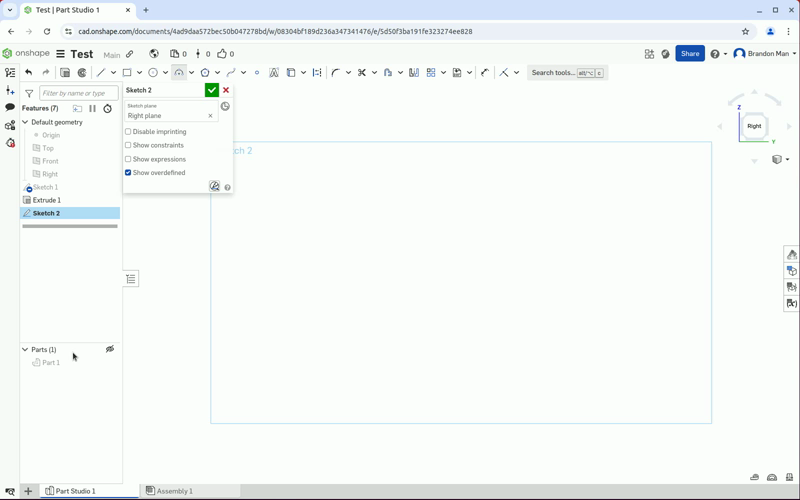
key_down(shift)
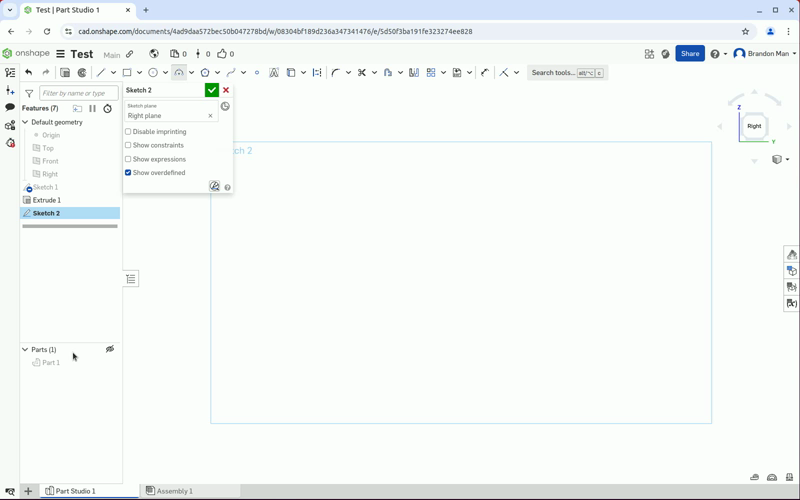
mouse_move(441, 282)
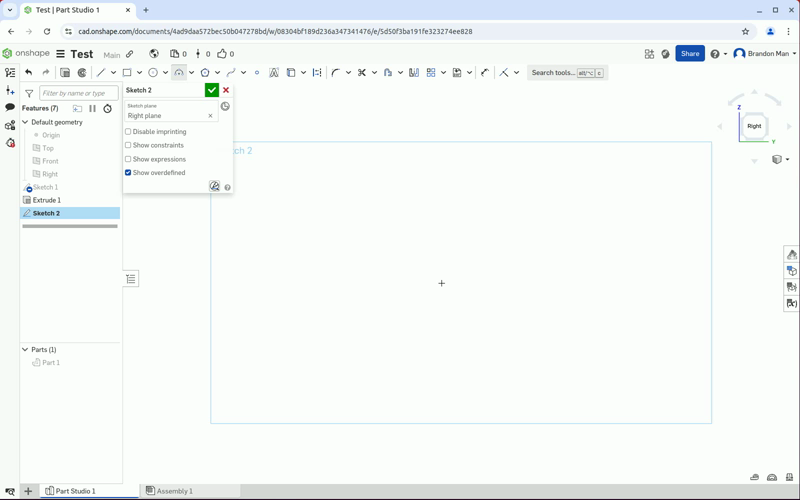
click(441, 282)
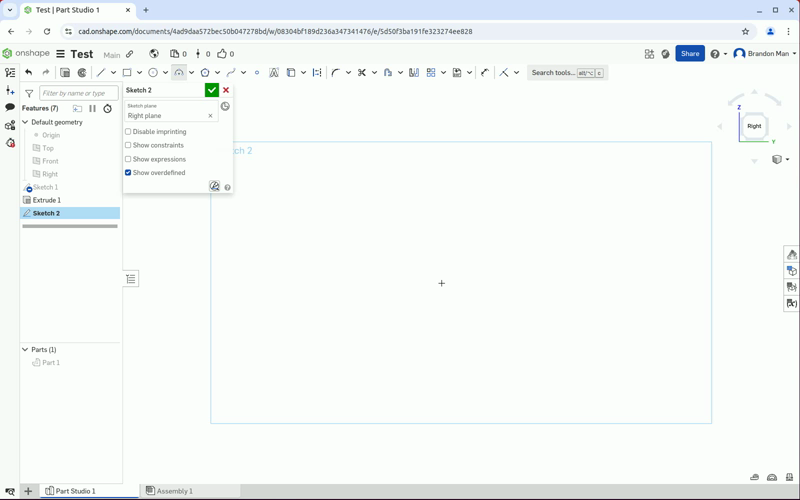
key_up(shift)
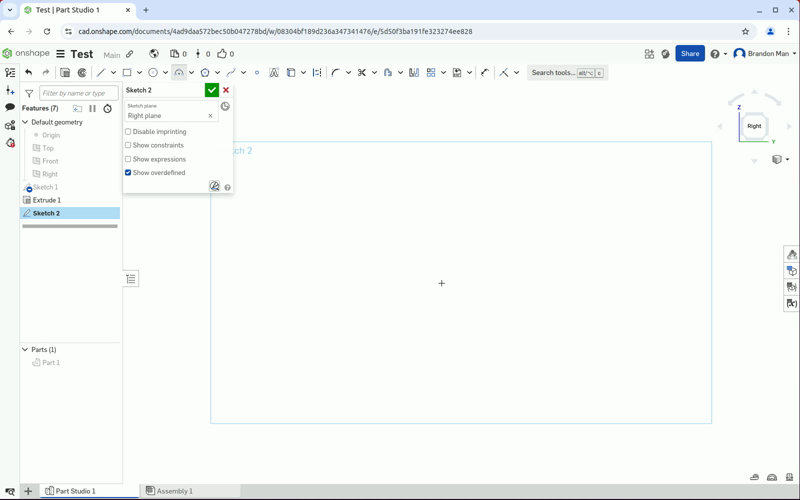
key_down(shift)
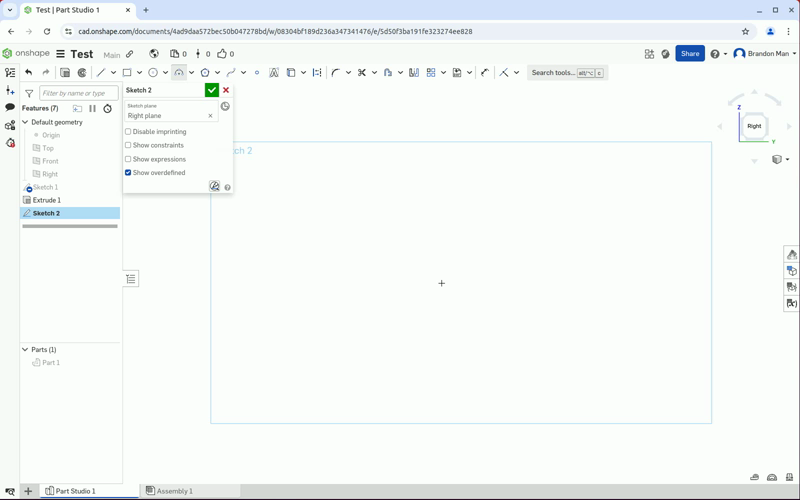
mouse_move(479, 282)
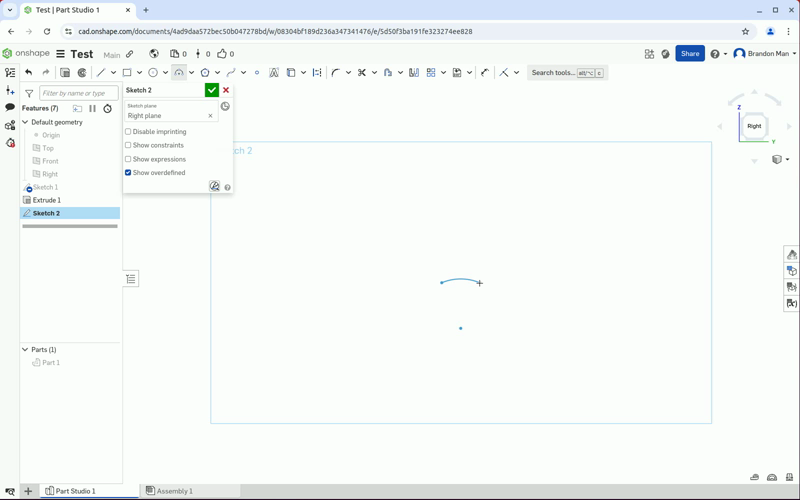
click(479, 282)
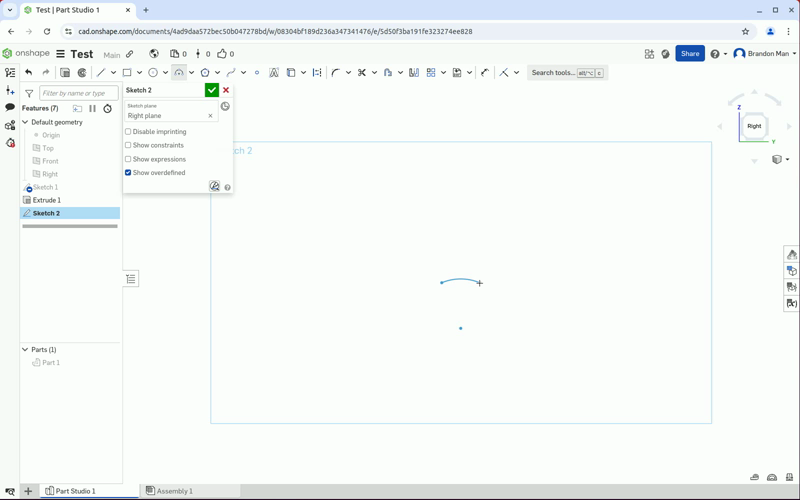
mouse_move(460, 301)
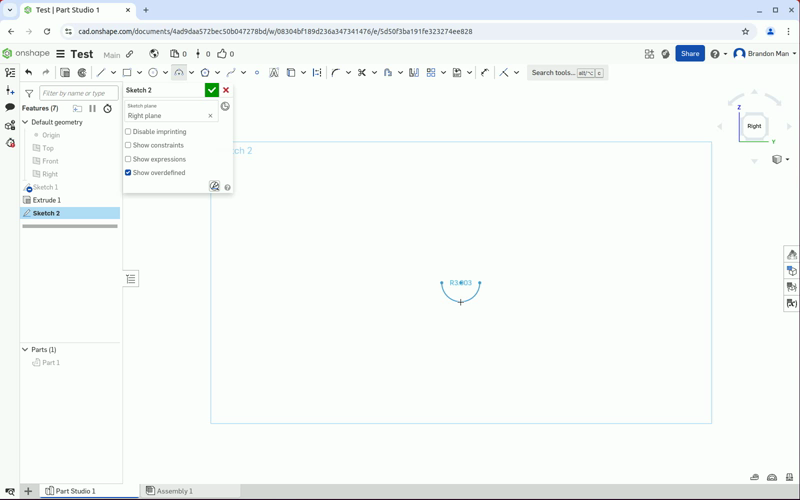
click(460, 301)
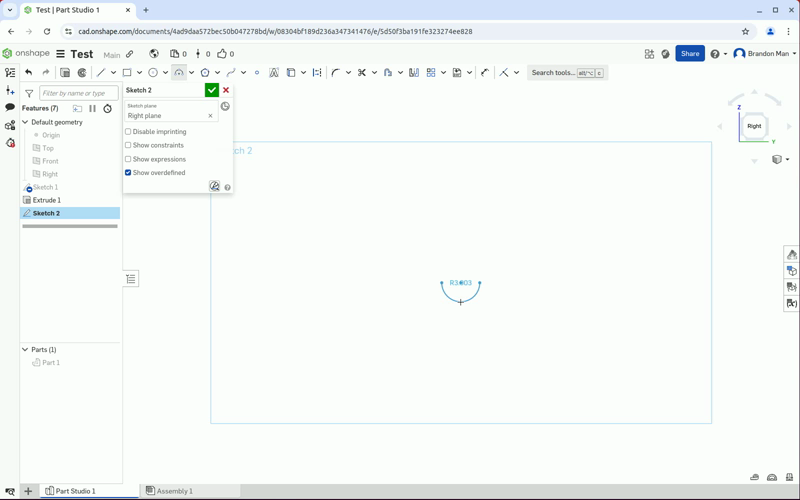
key_up(shift)
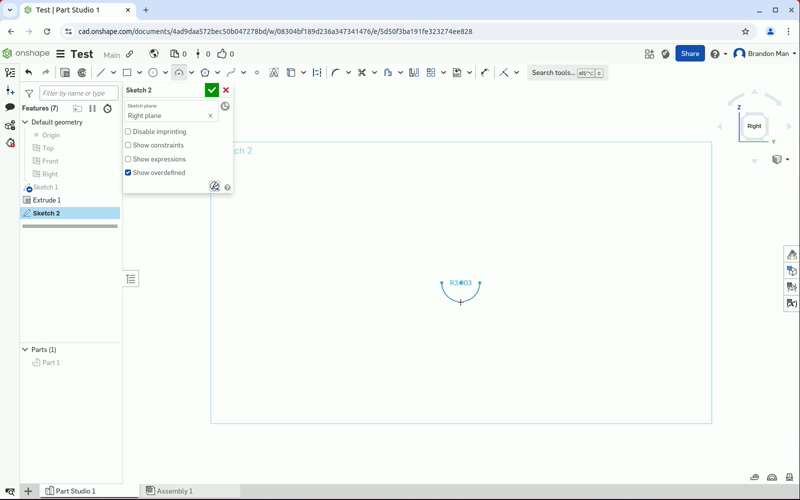
key(esc)
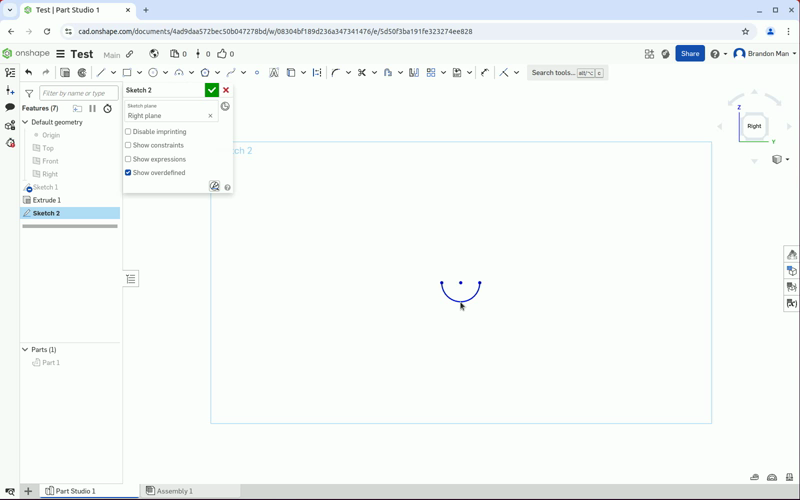
key(l)
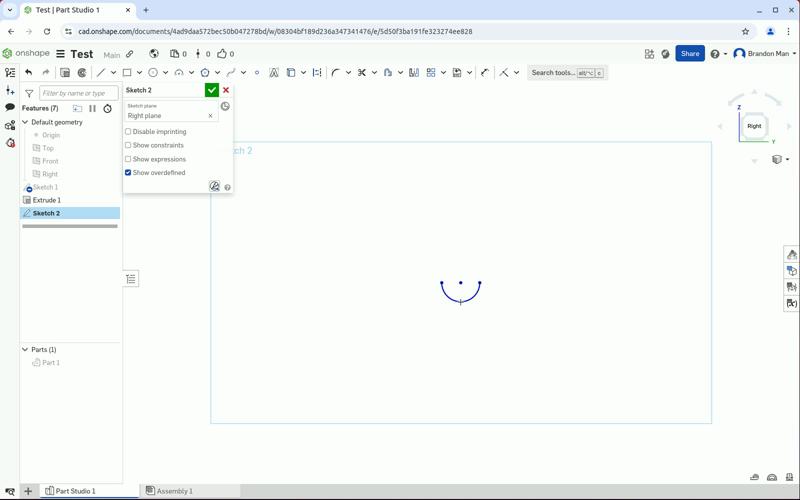
mouse_move(479, 282)
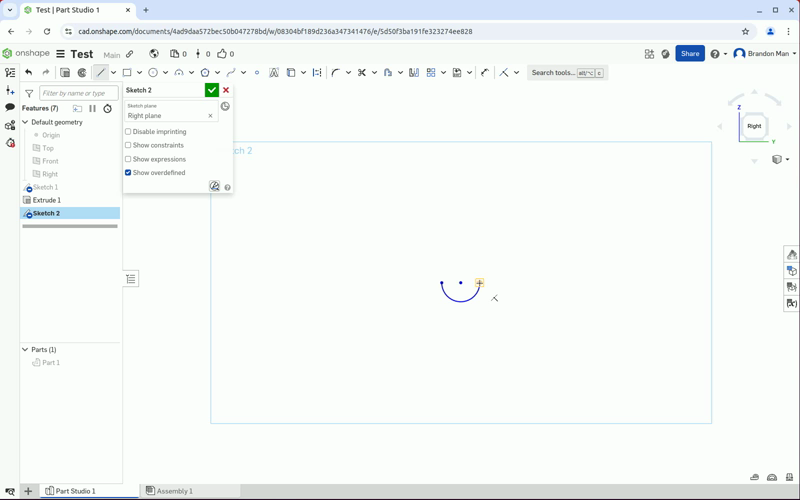
click(479, 282)
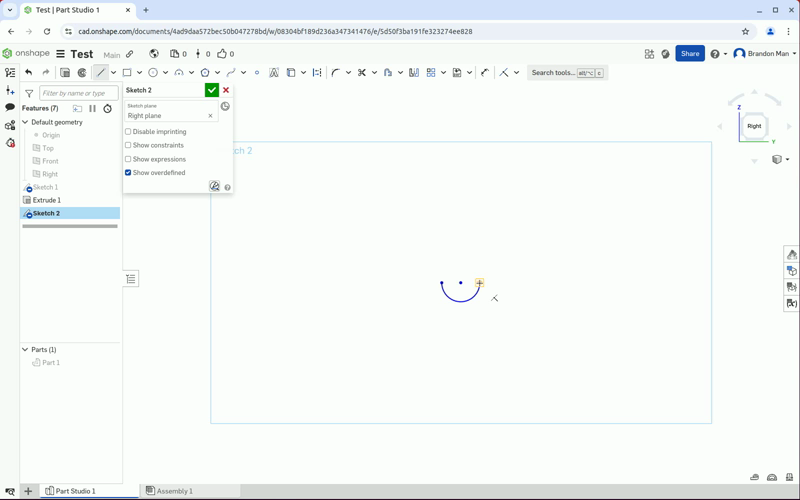
key_down(shift)
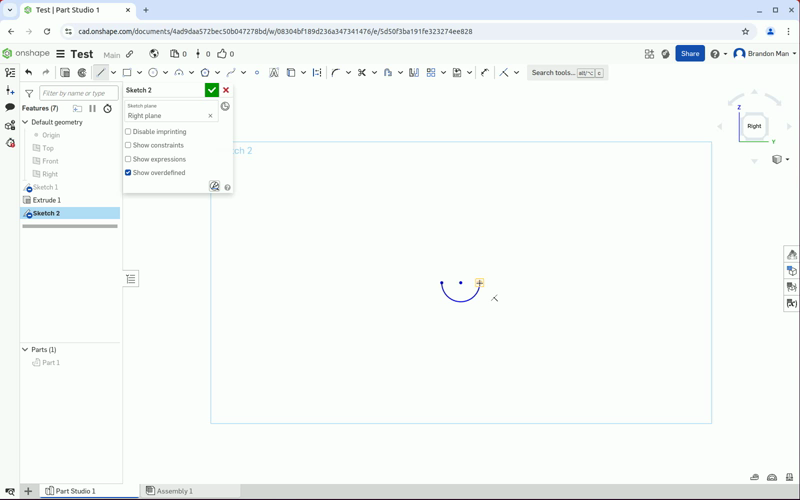
mouse_move(479, 189)
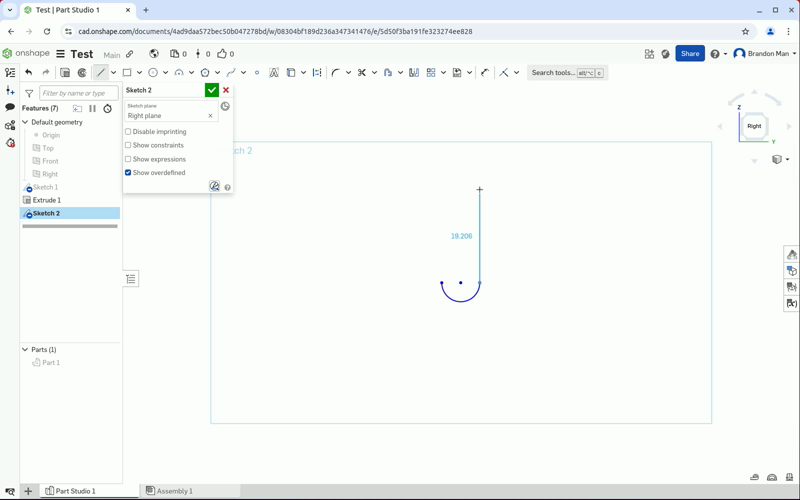
click(479, 189)
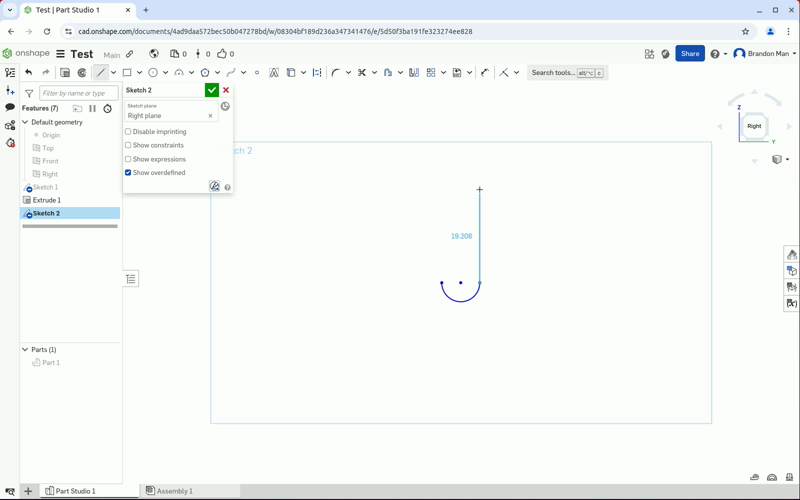
key_up(shift)
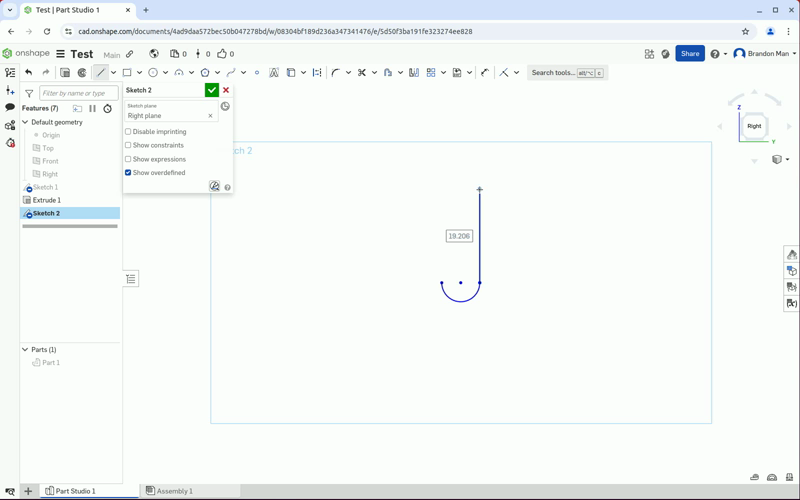
key_down(shift)
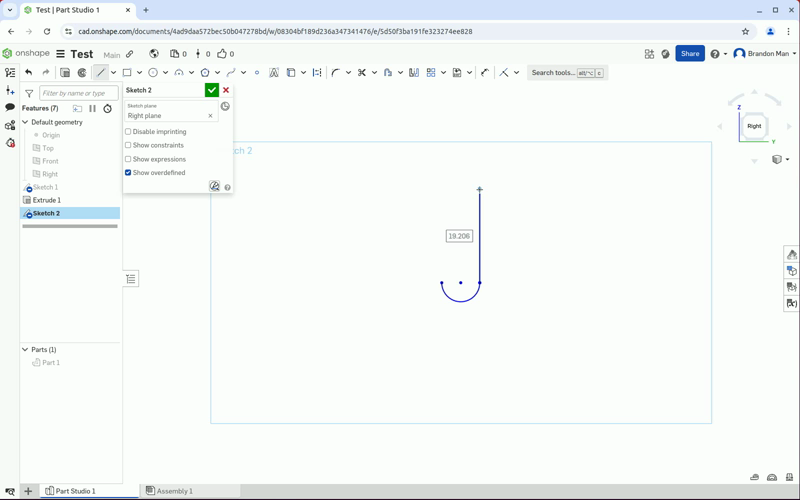
mouse_move(509, 189)
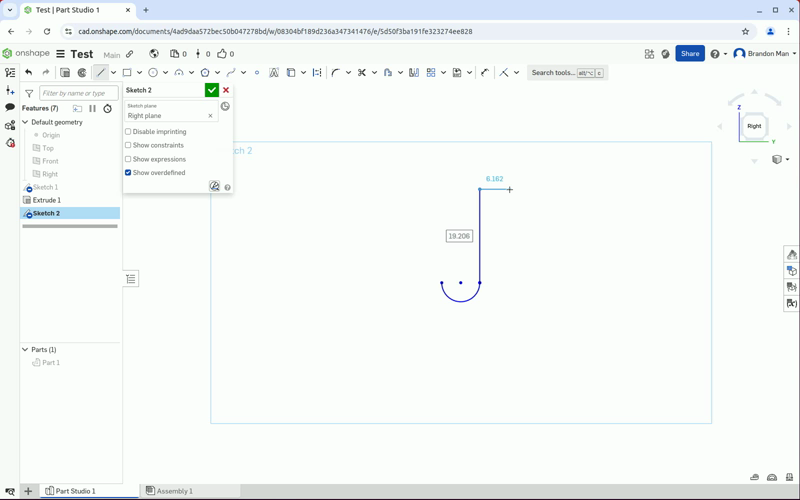
mouse_move(466, 189)
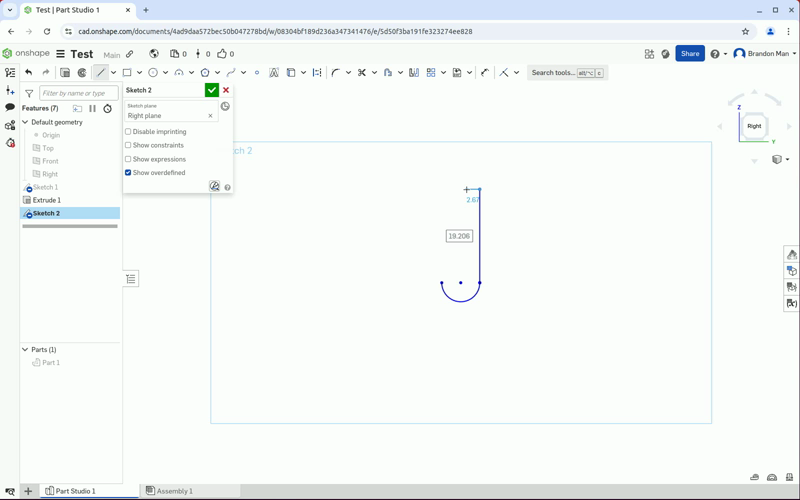
click(466, 189)
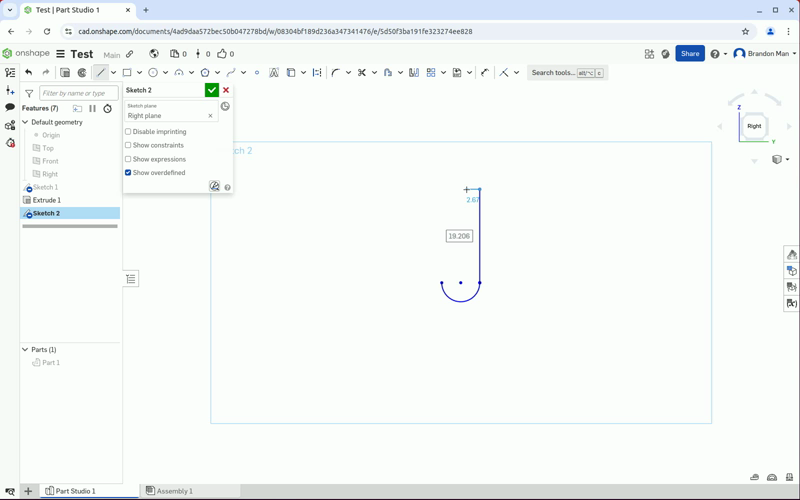
key_up(shift)
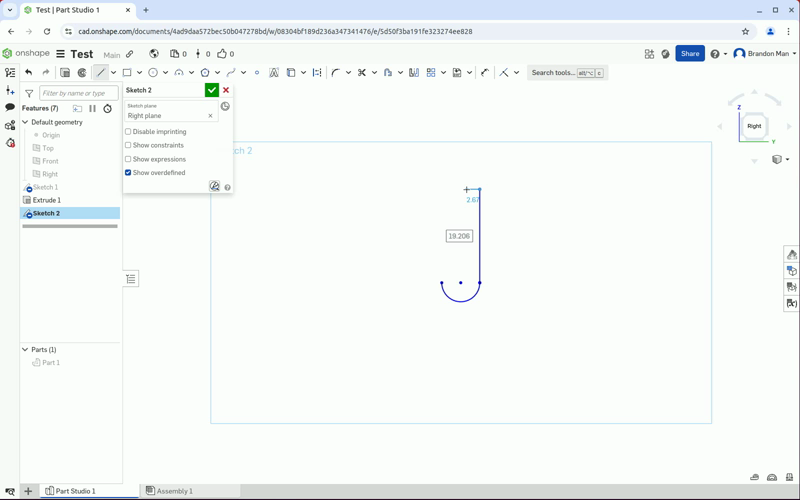
key(esc)
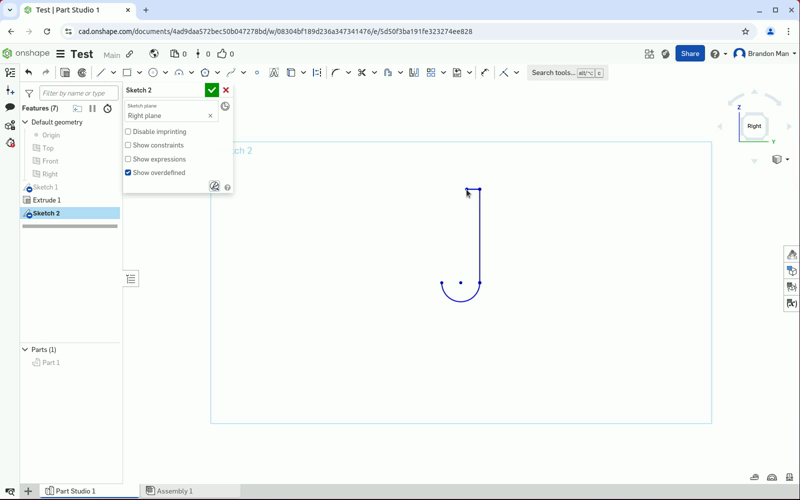
key(a)
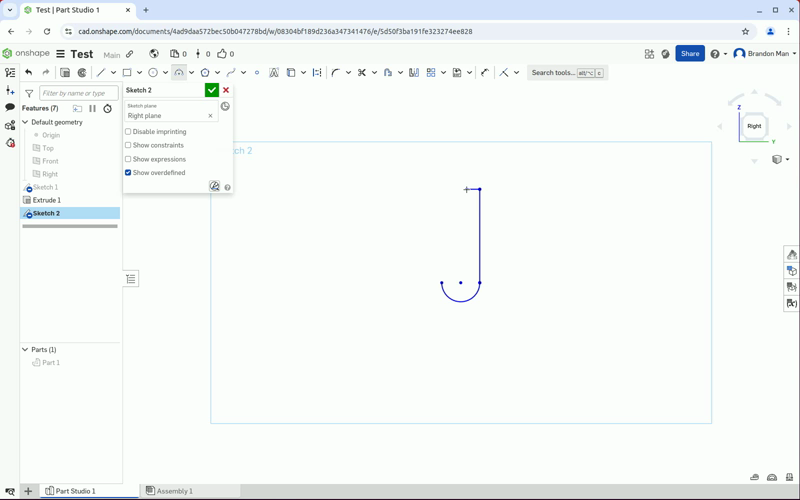
mouse_move(466, 189)
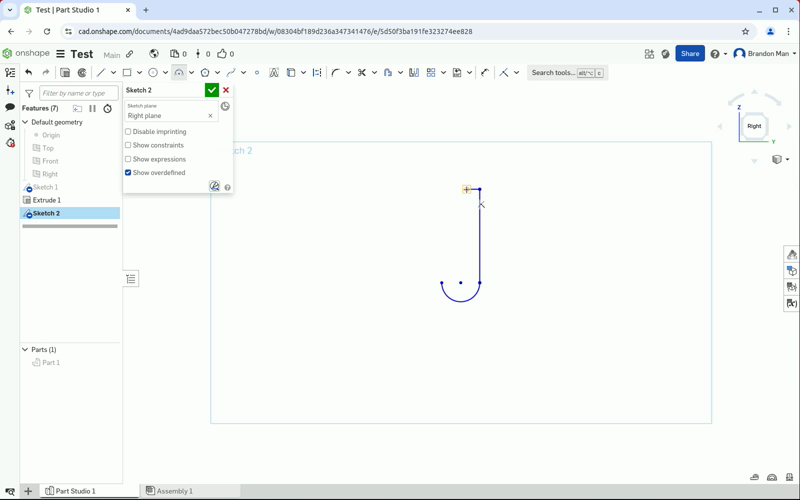
click(466, 189)
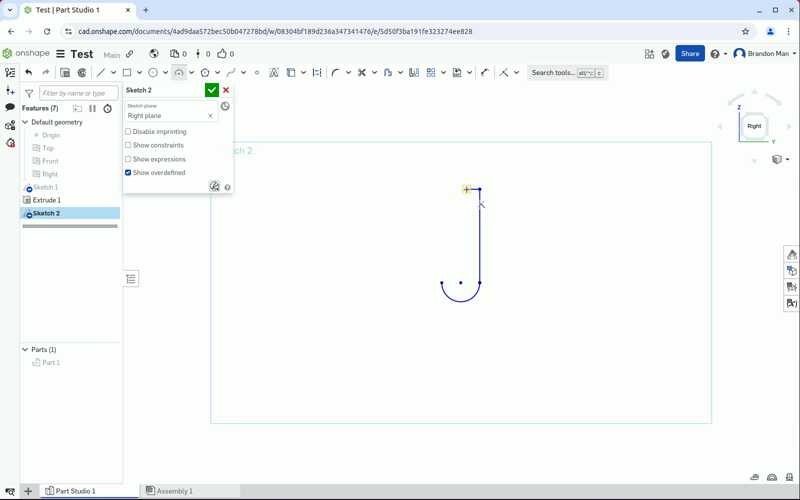
key_down(shift)
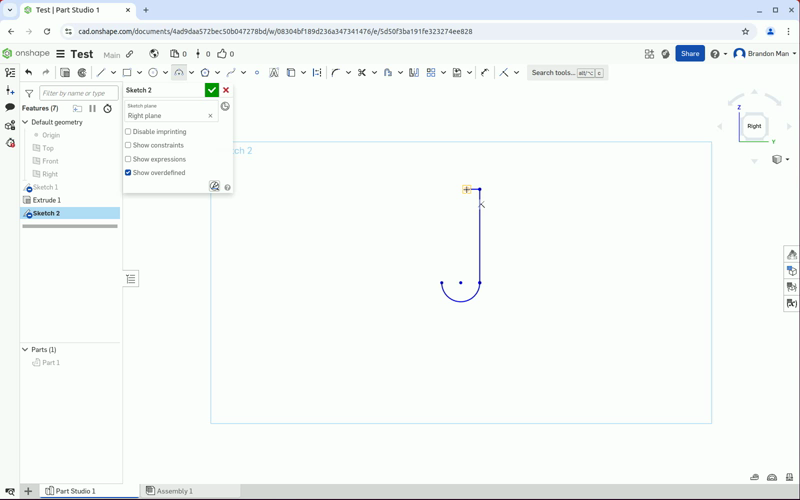
mouse_move(454, 189)
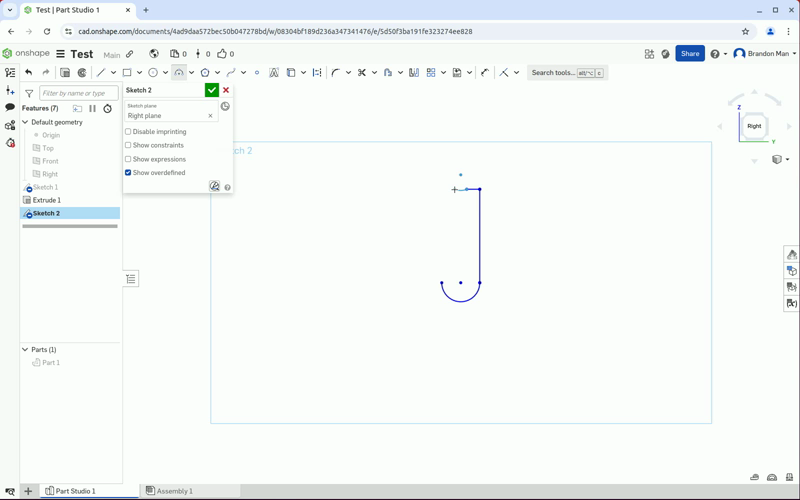
click(454, 189)
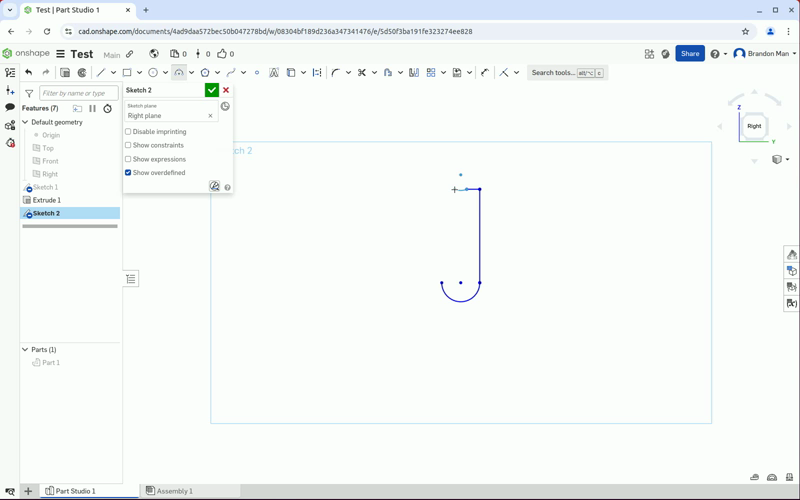
mouse_move(460, 195)
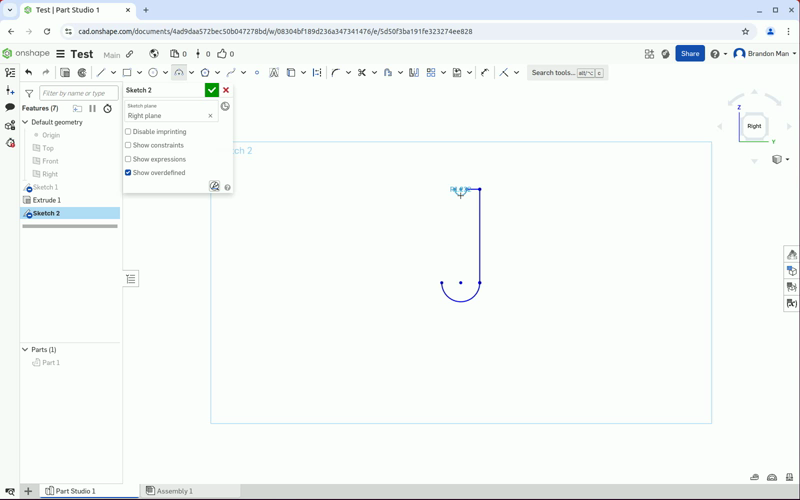
click(460, 195)
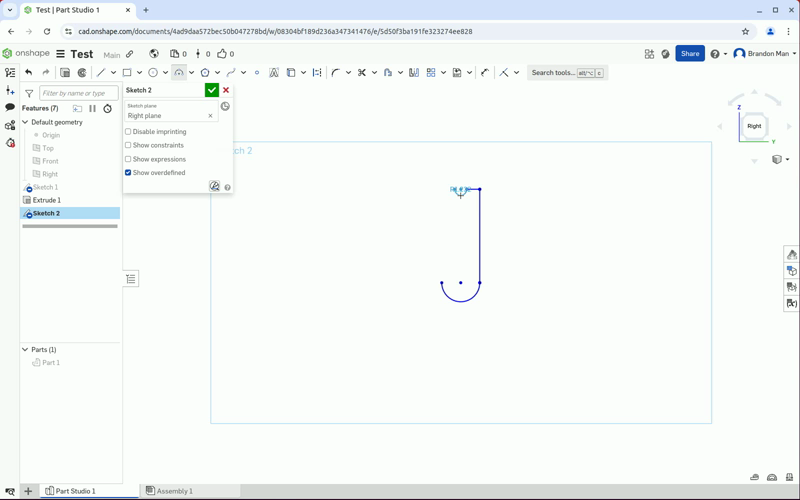
key_up(shift)
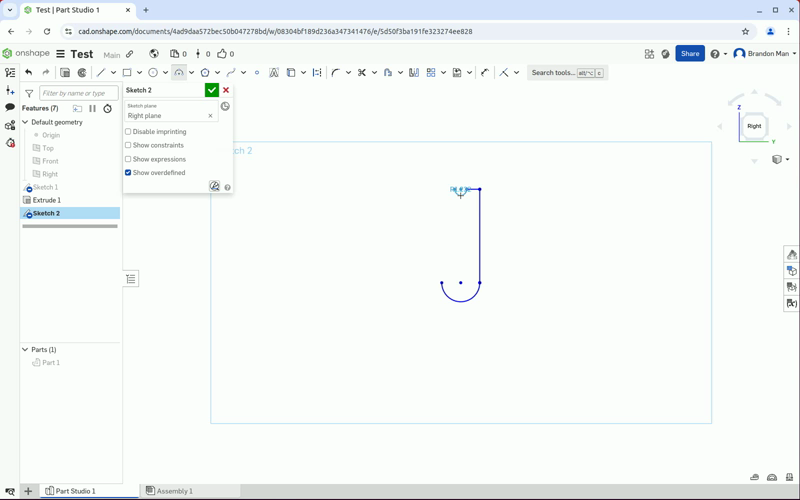
key(esc)
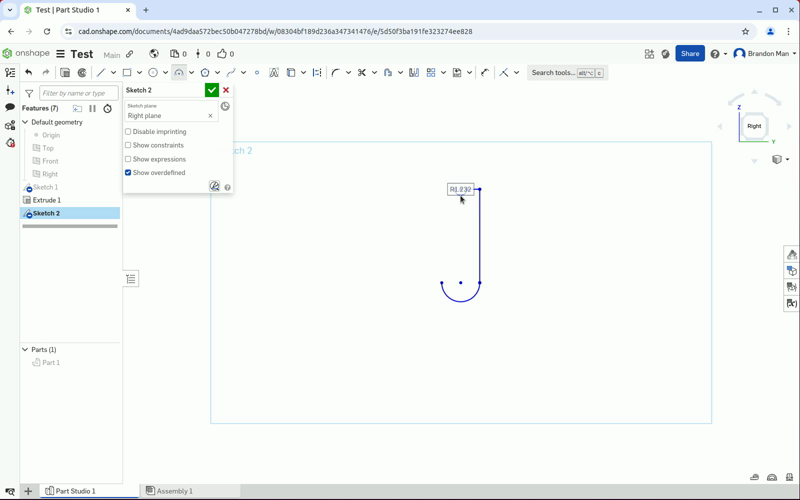
key(l)
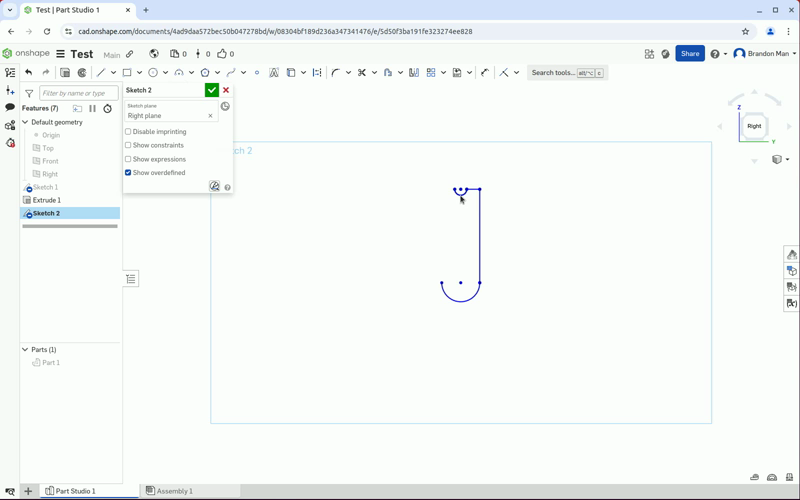
mouse_move(454, 189)
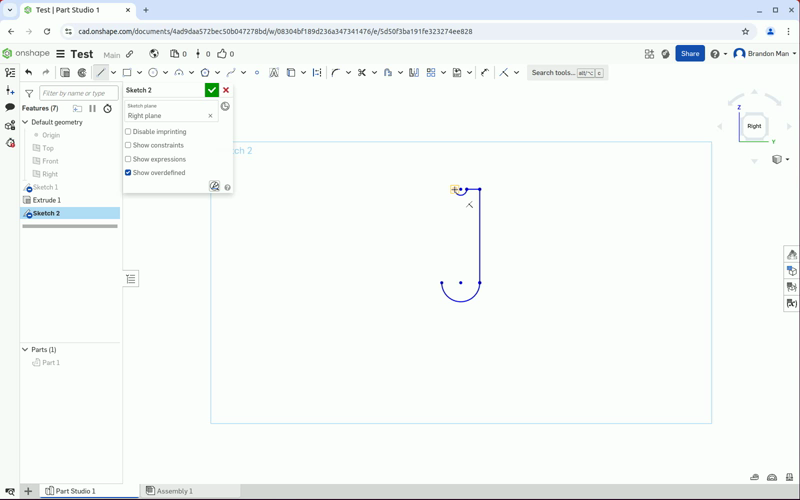
click(454, 189)
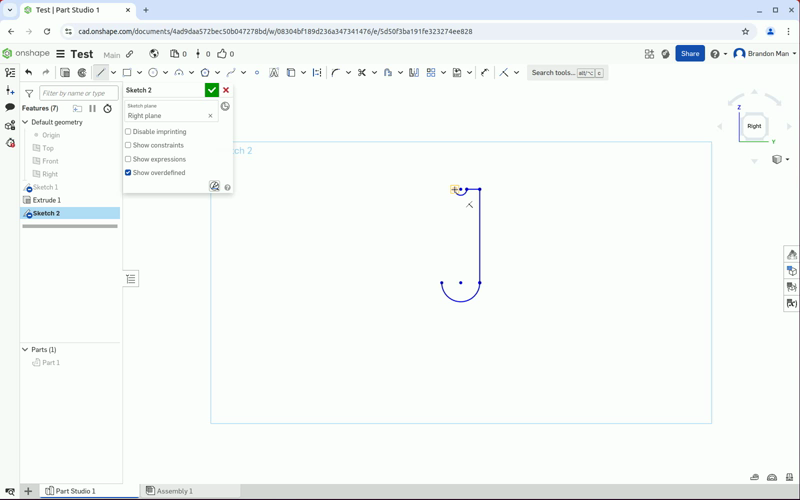
key_down(shift)
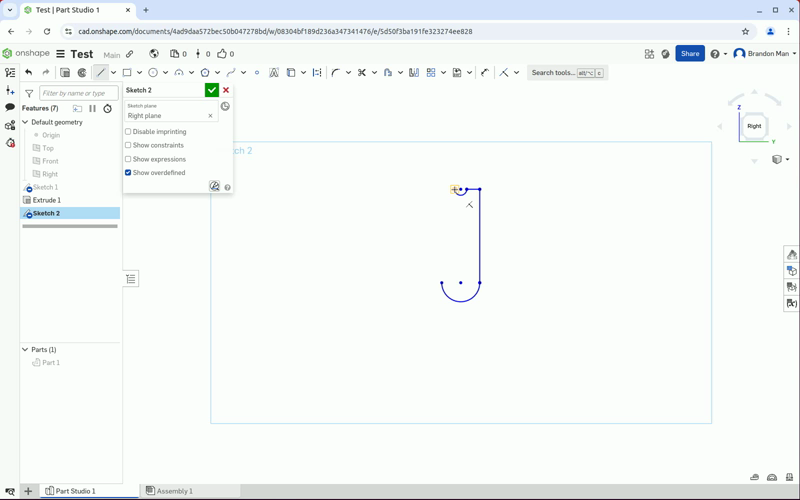
mouse_move(484, 189)
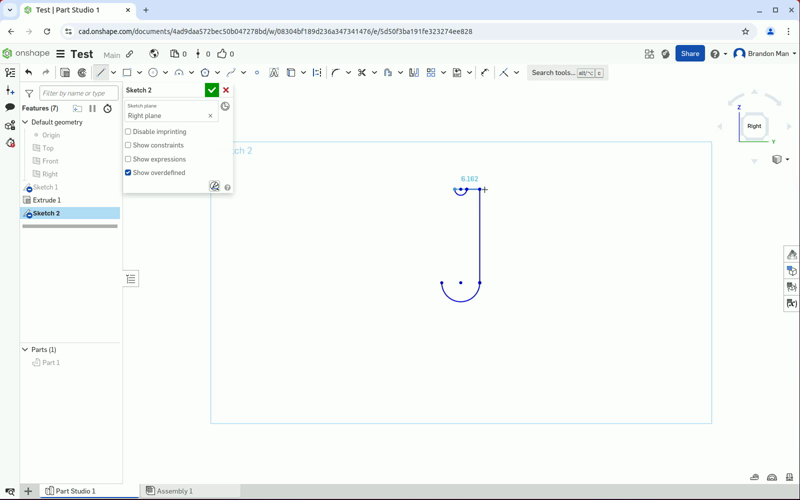
mouse_move(441, 189)
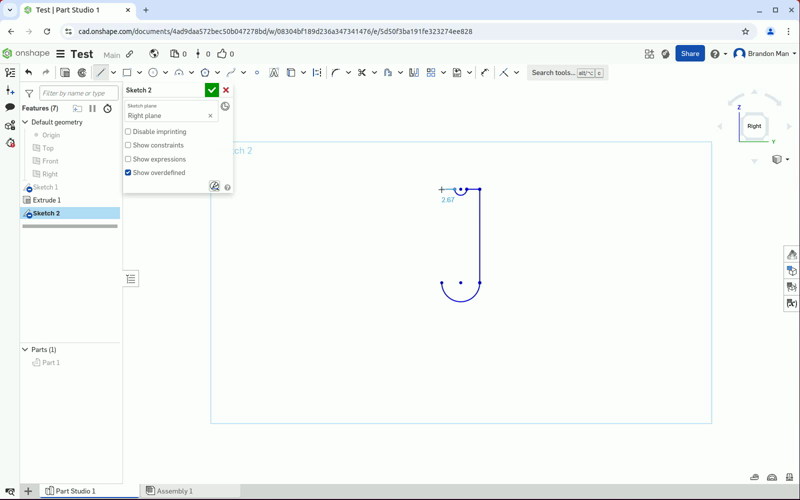
click(441, 189)
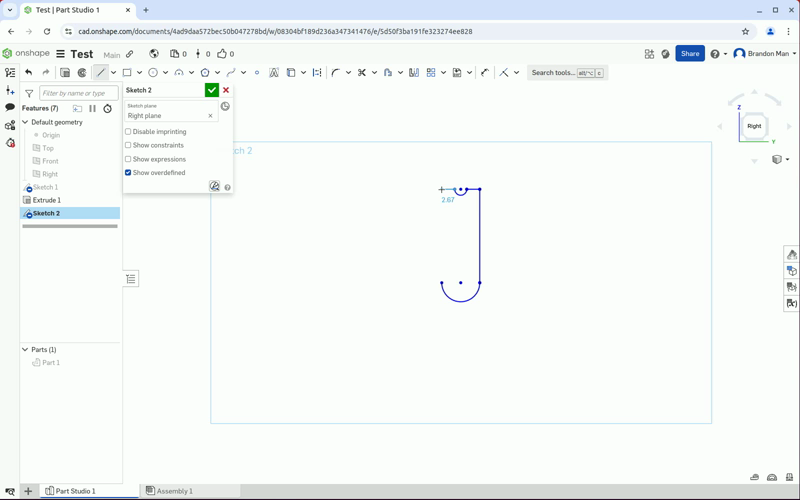
key_up(shift)
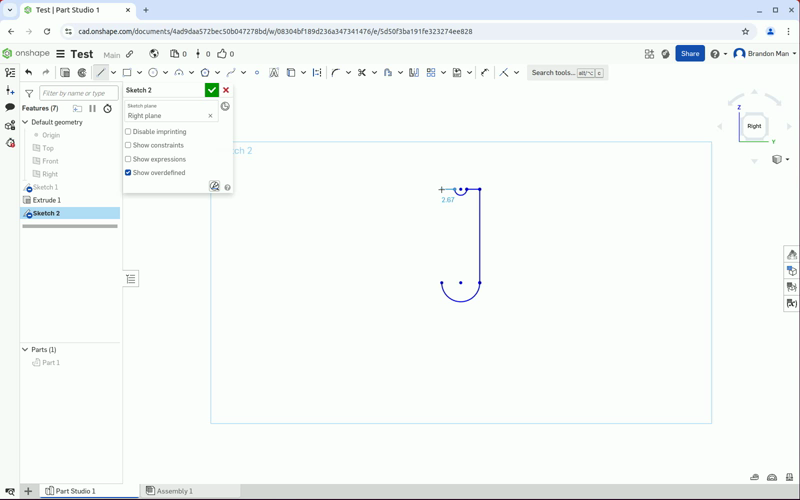
key_down(shift)
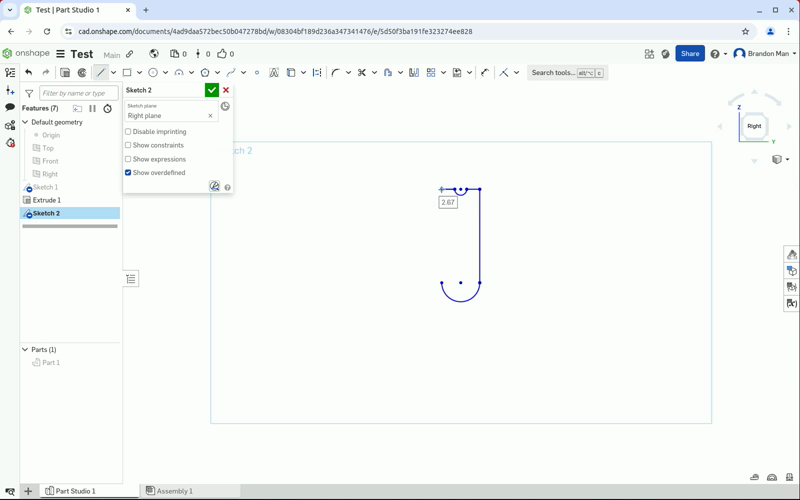
mouse_move(441, 282)
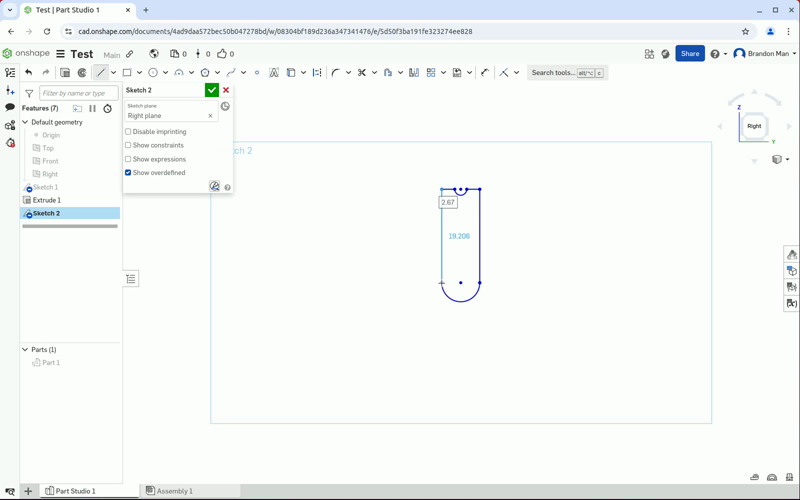
key_up(shift)
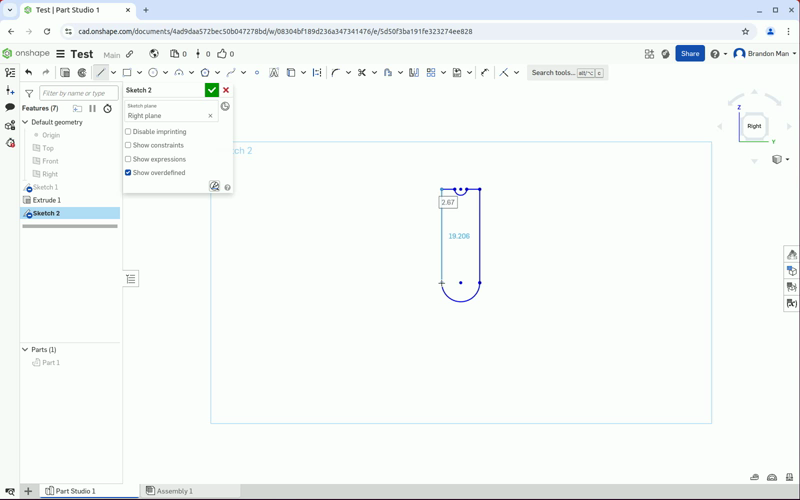
click(441, 282)
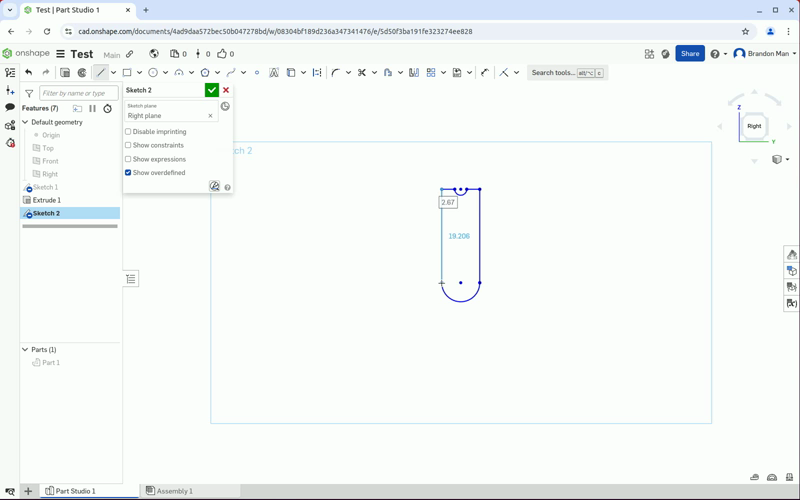
key(esc)
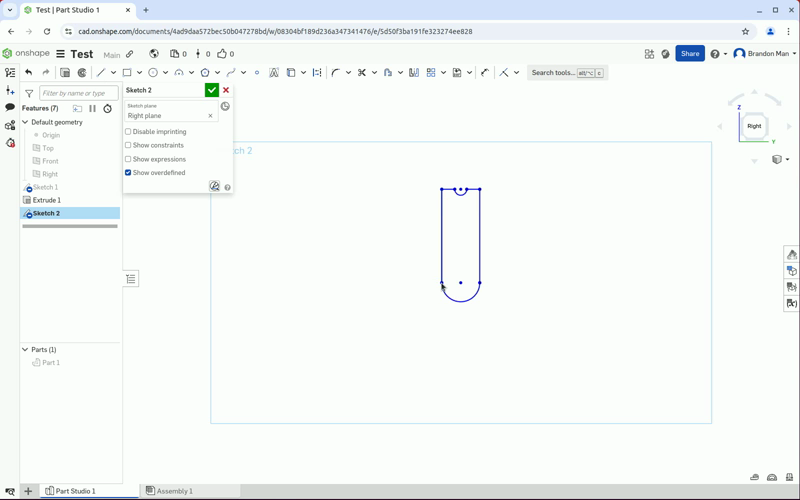
key(c)
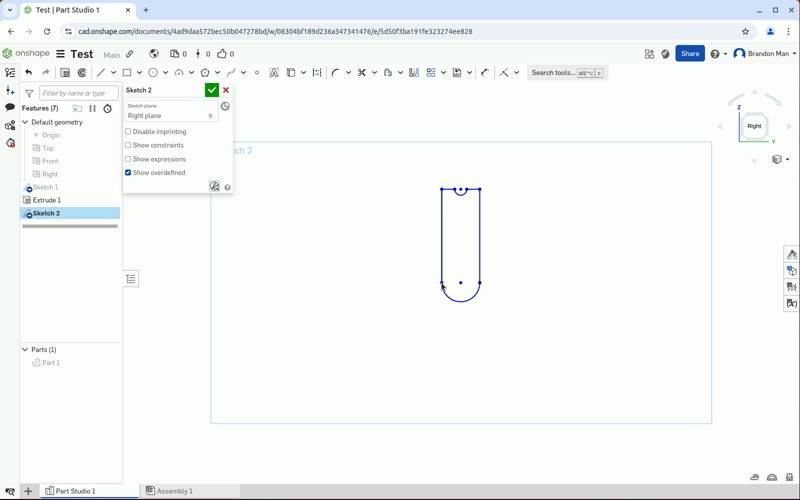
key_down(shift)
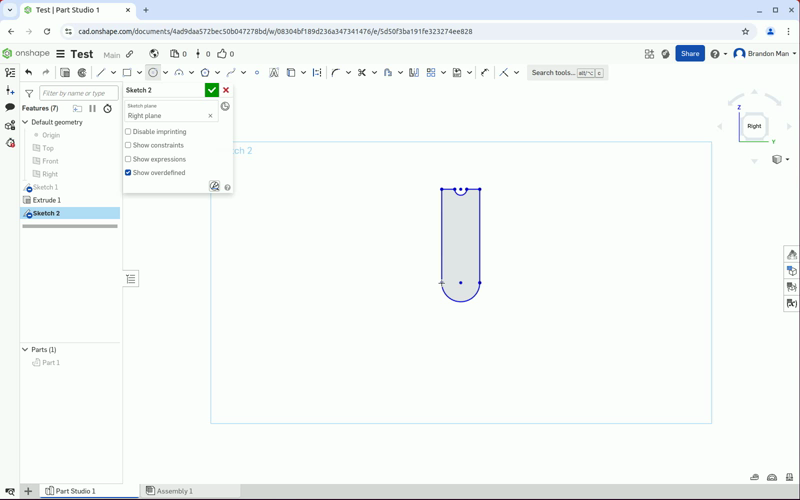
mouse_move(460, 282)
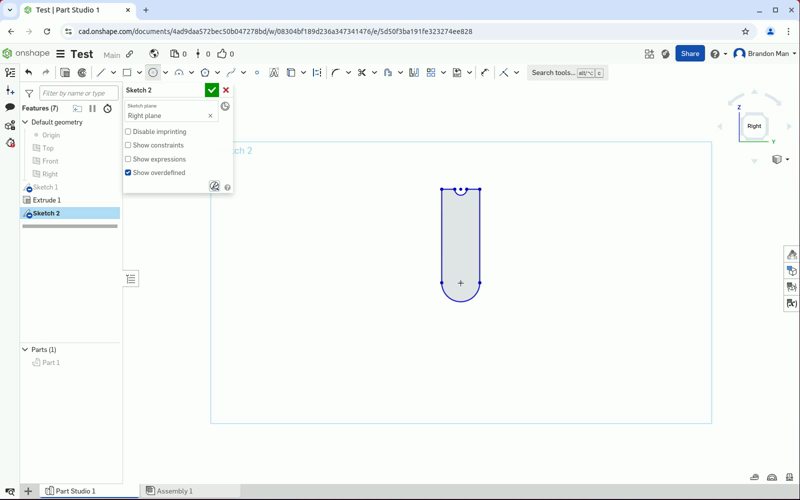
click(460, 282)
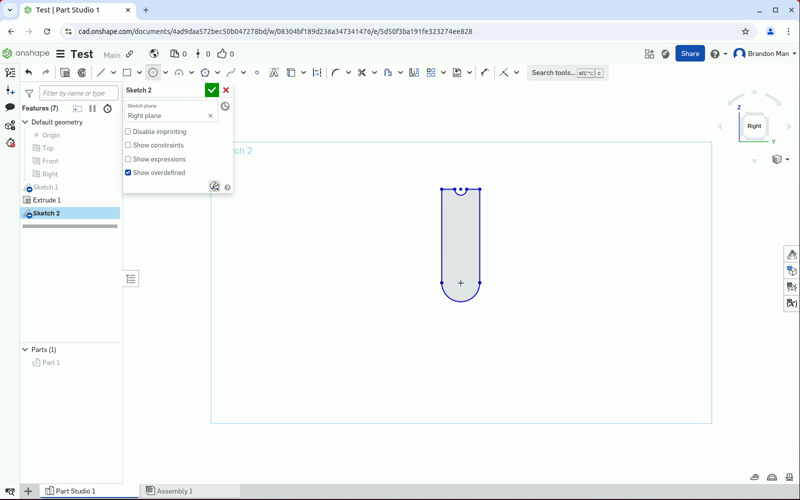
key_up(shift)
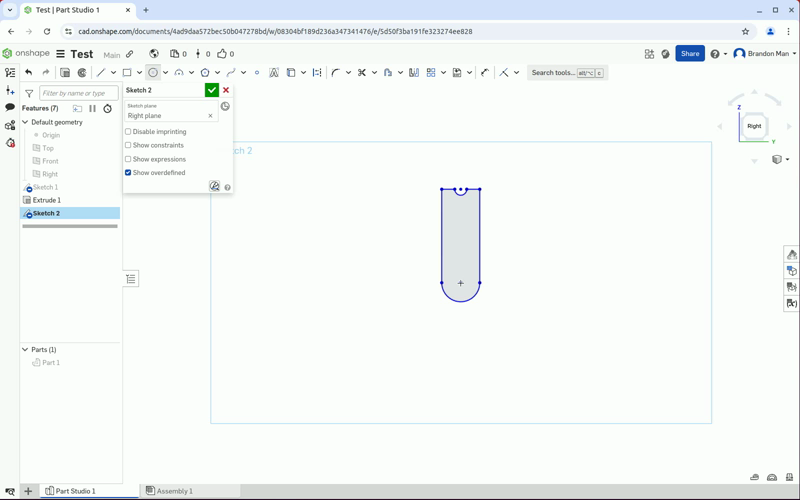
mouse_move(466, 282)
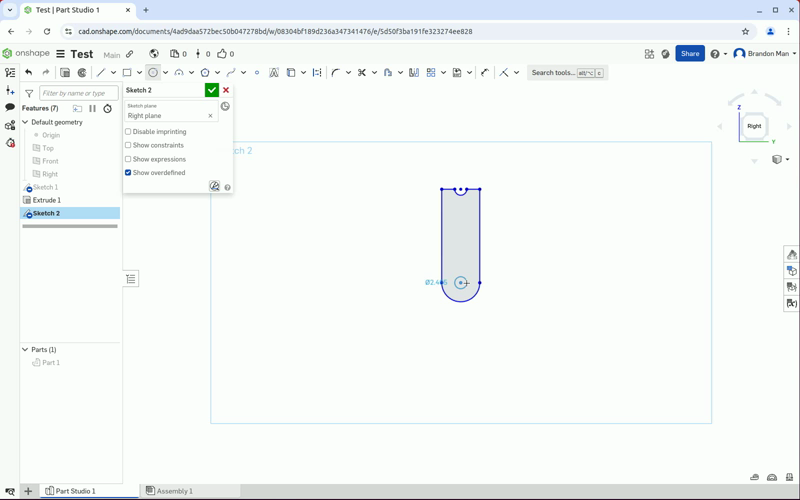
click(466, 282)
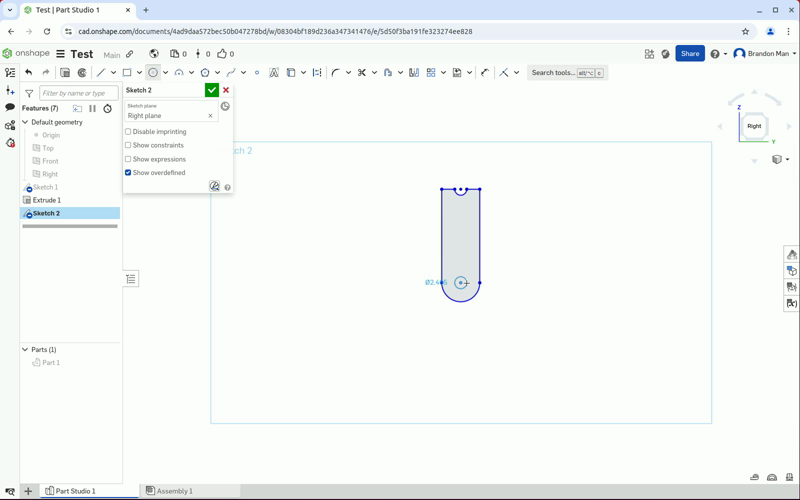
key(esc)
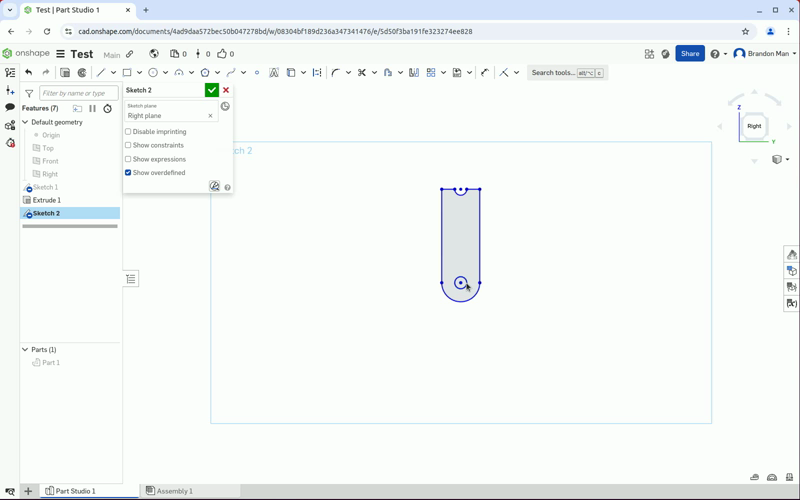
mouse_move(472, 244)
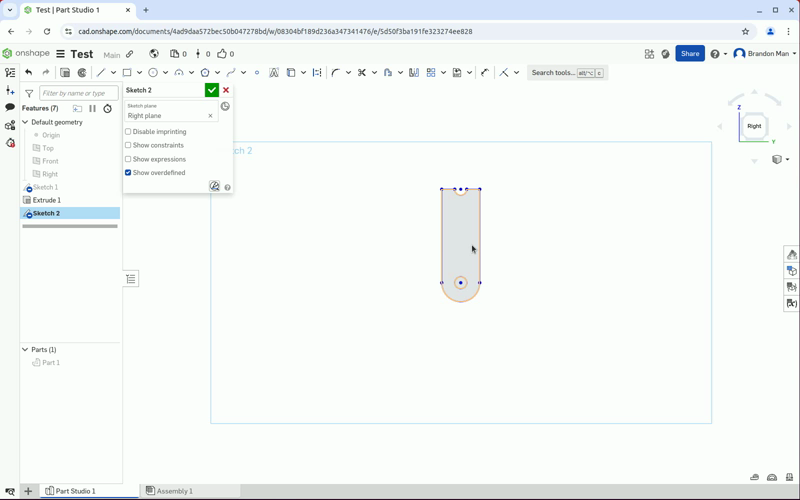
click(472, 244)
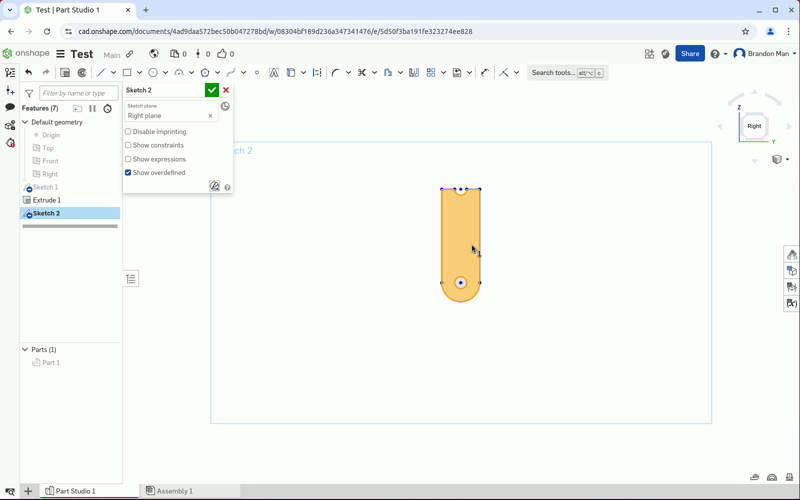
mouse_move(73, 352)
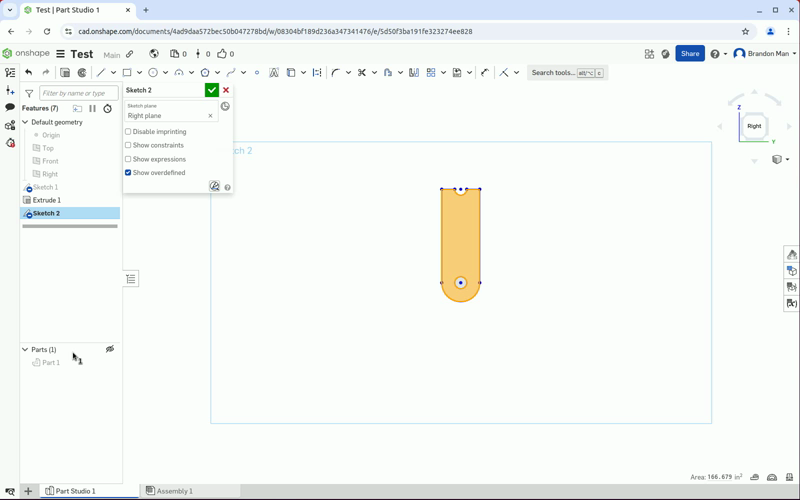
key(shift+y)
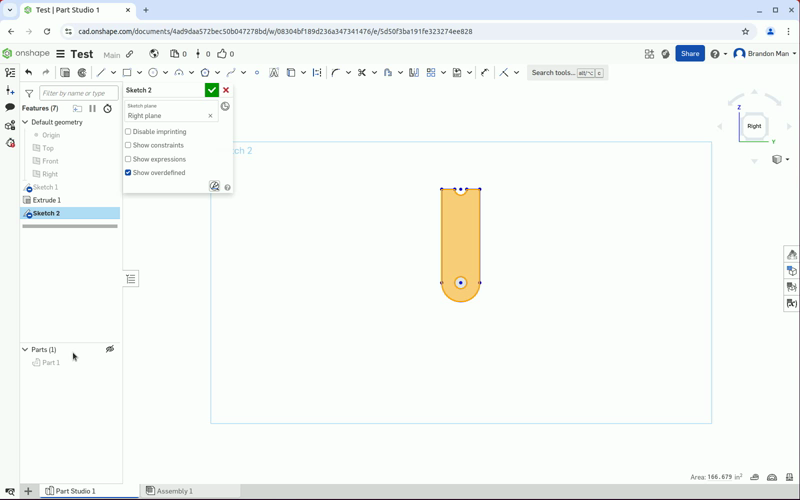
key(shift+e)
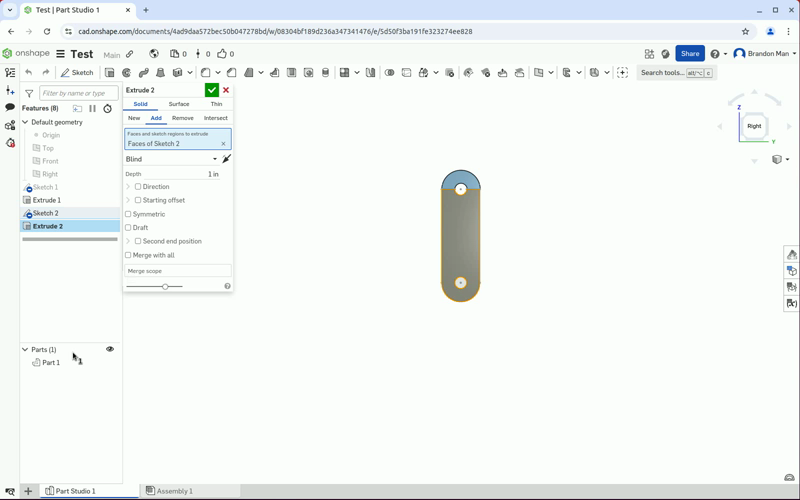
mouse_move(143, 106)
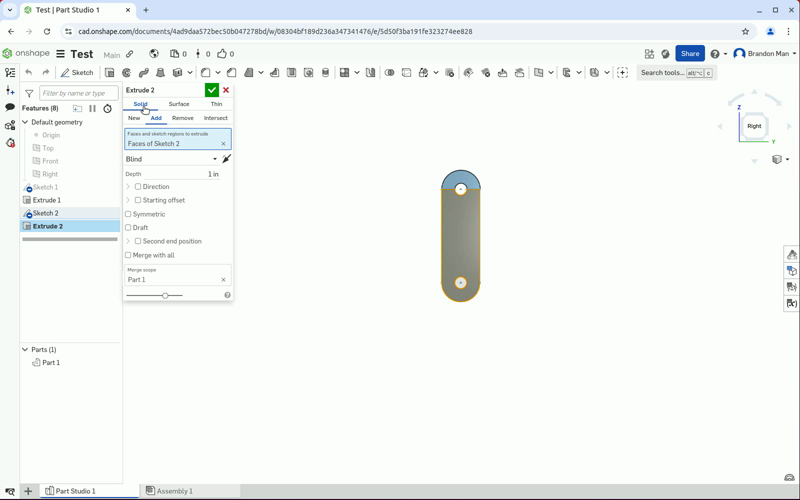
click(143, 106)
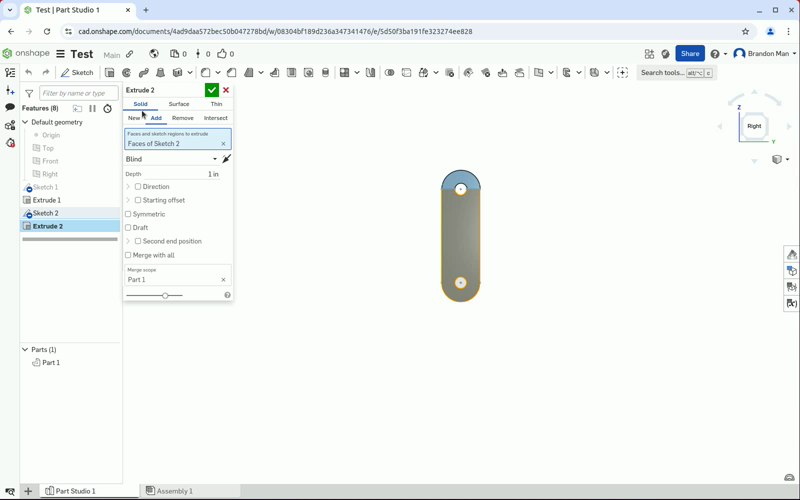
mouse_move(137, 120)
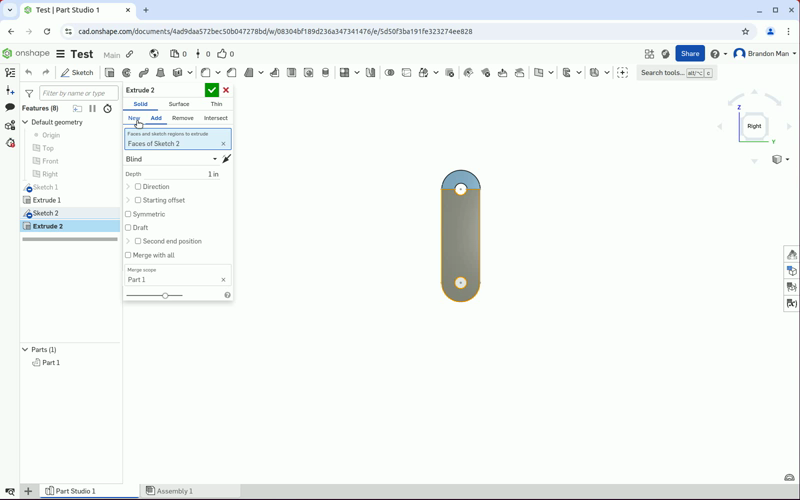
click(137, 120)
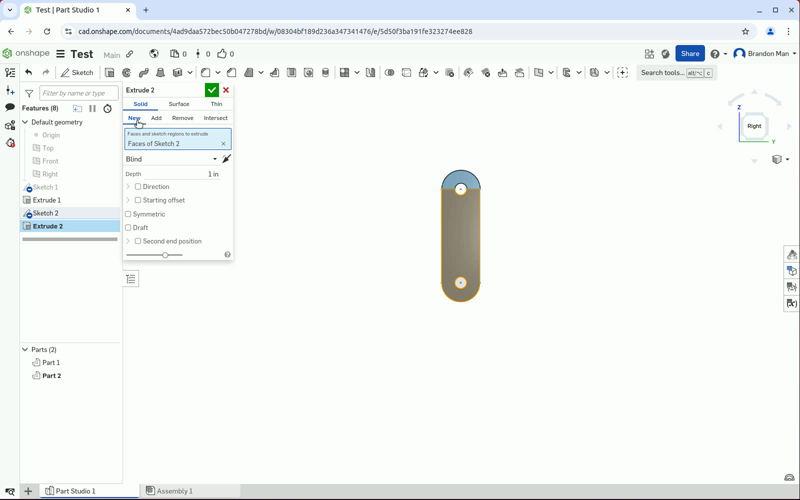
key(tab, 4)
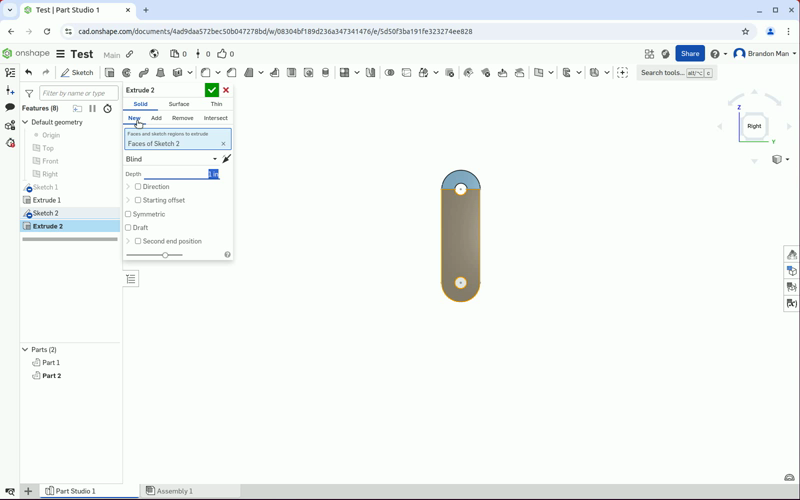
text(2.648)
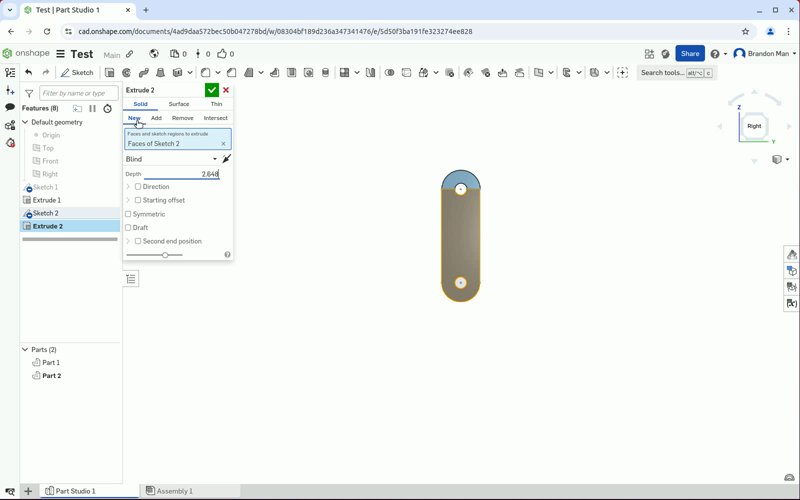
key(enter)
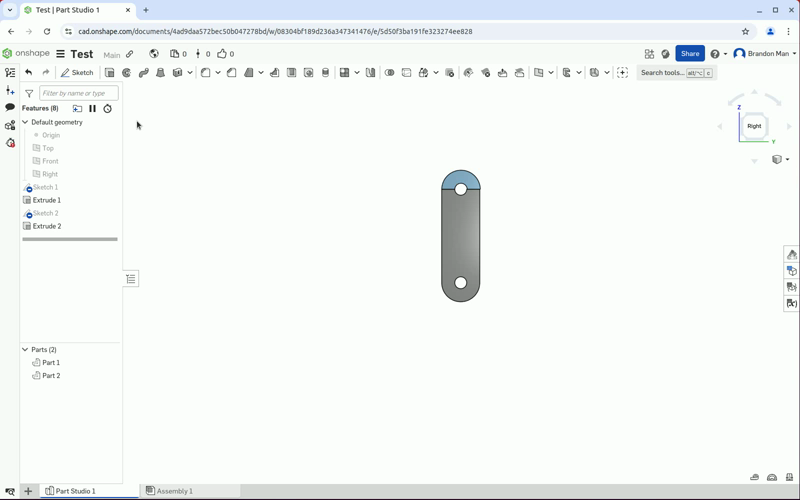
key(shift+h)
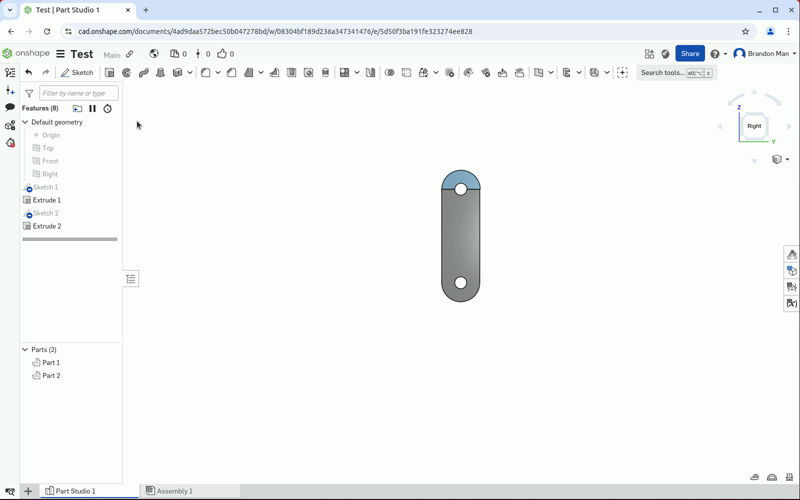
key(shift+h)
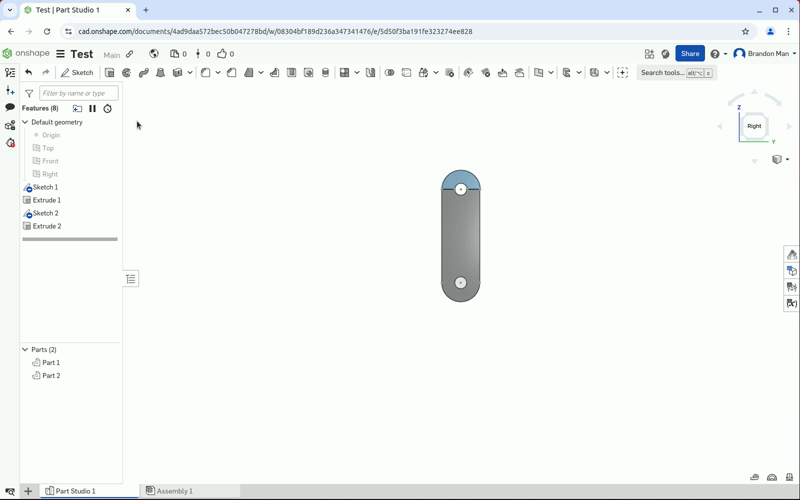
key(shift+7)
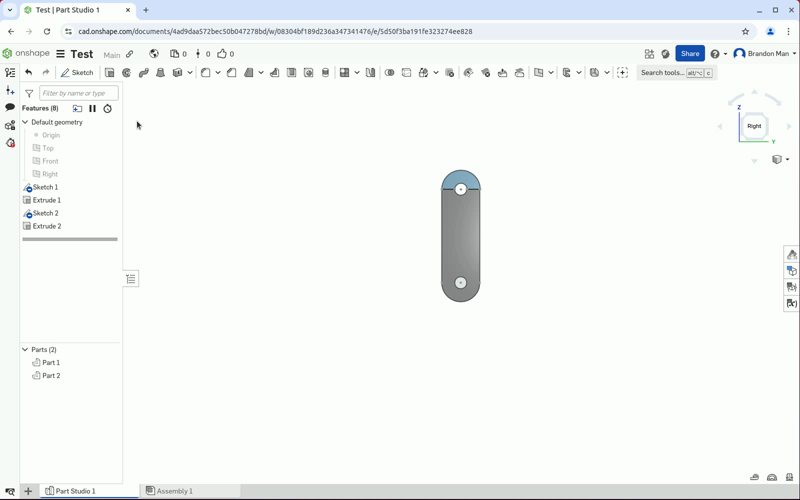
key(right, 2)
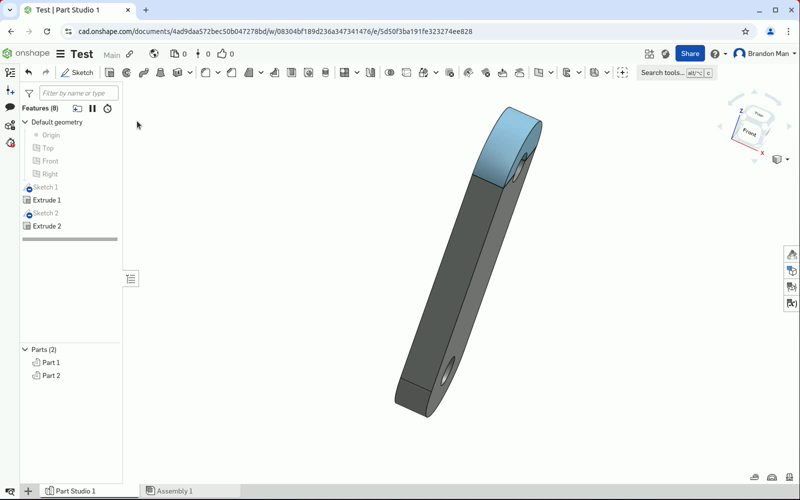
key(down, 2)
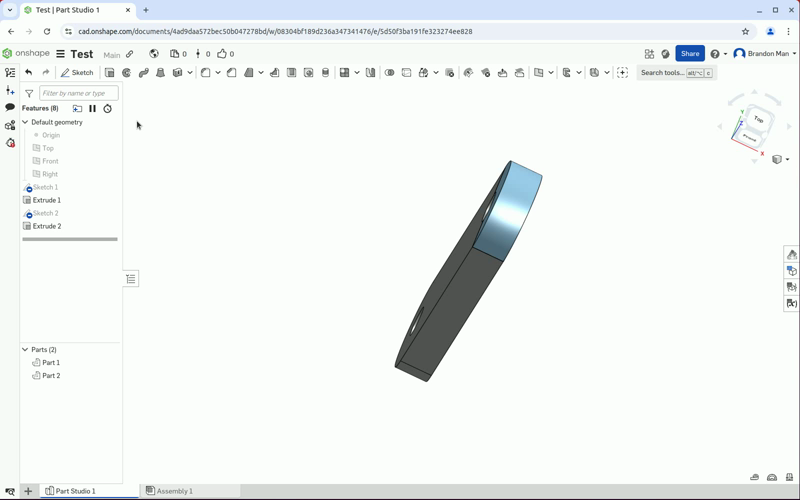
key(up, 2)
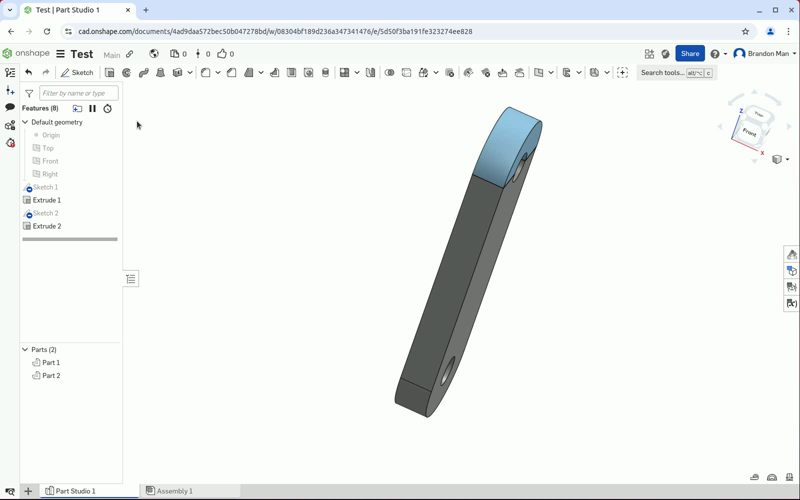
key(left, 2)
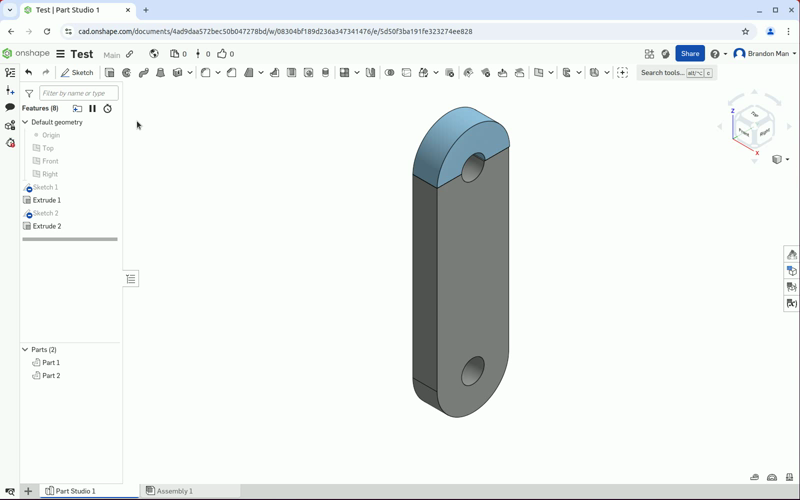
mouse_move(73, 189)
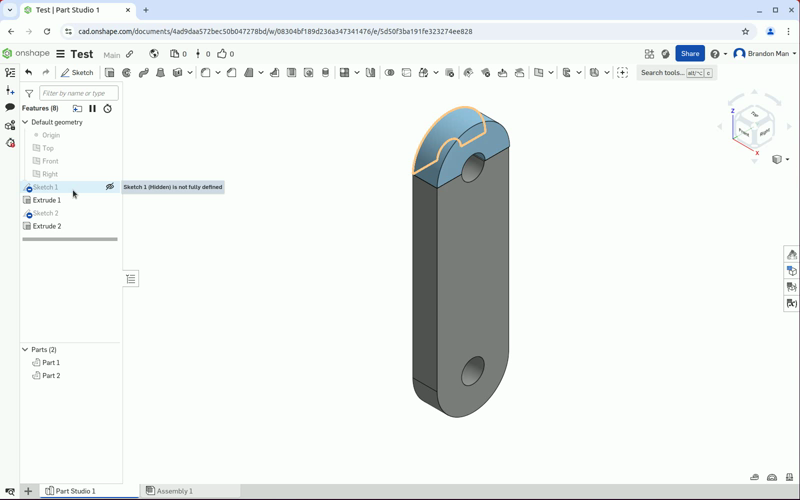
click(73, 189)